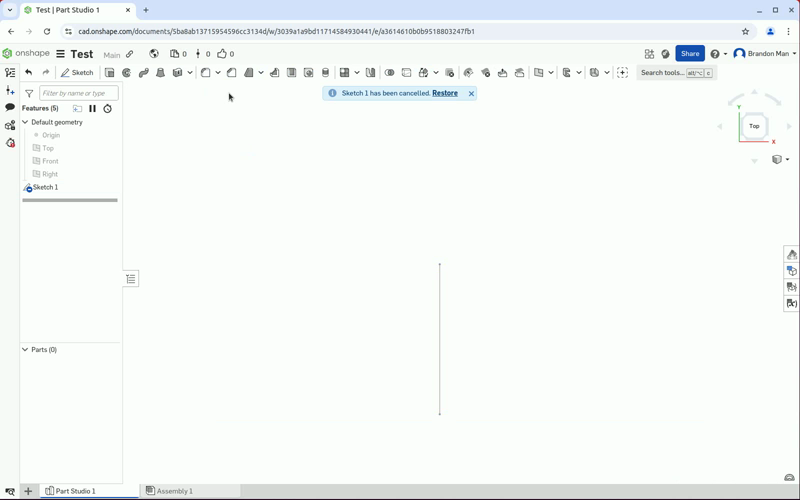
key(shift+h)
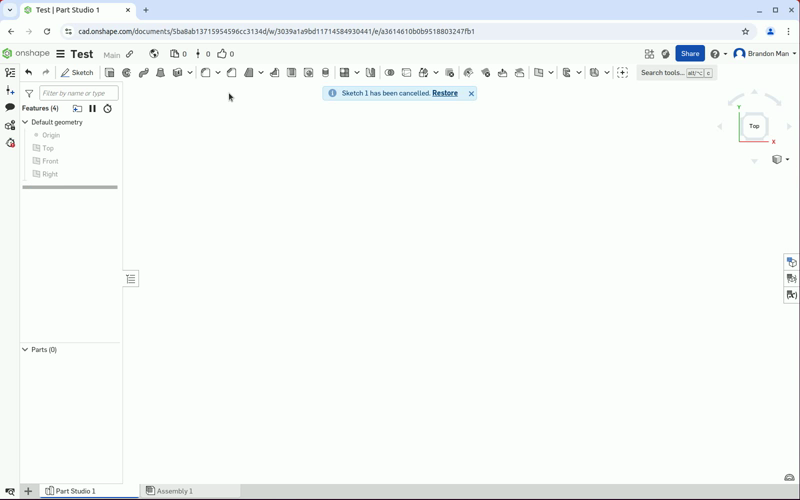
mouse_move(73, 352)
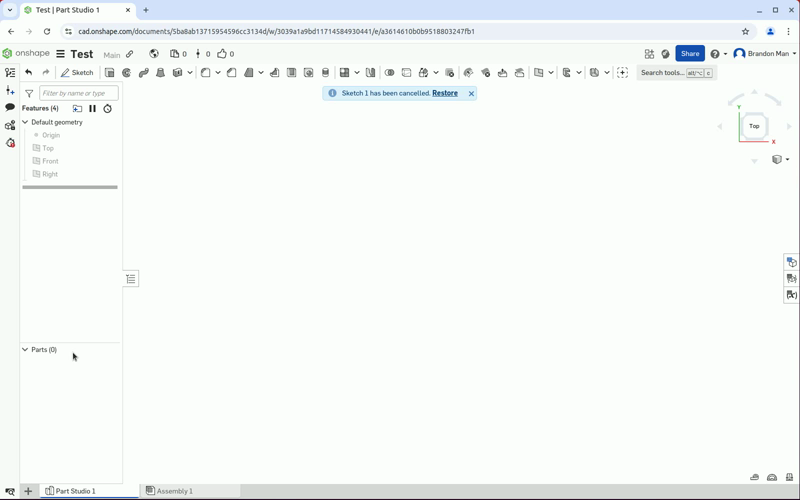
key(y)
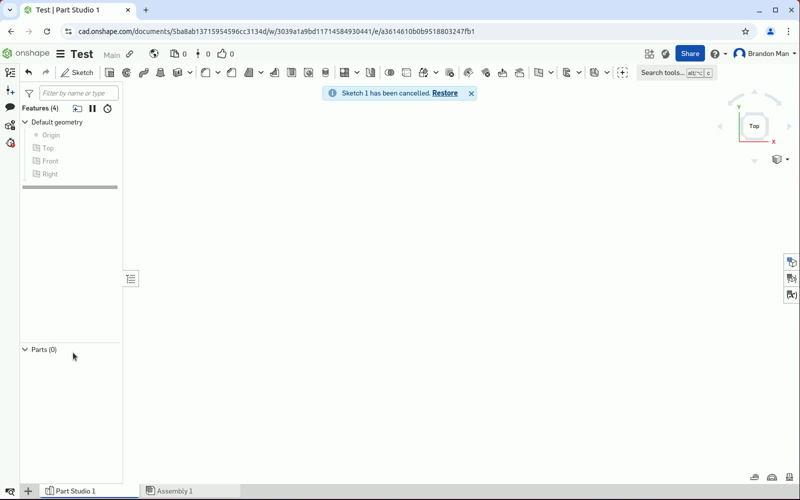
key(shift+p)
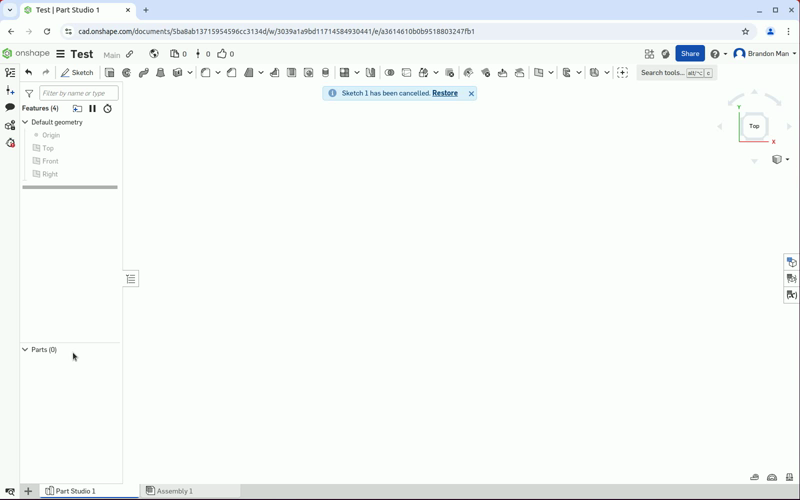
key(space)
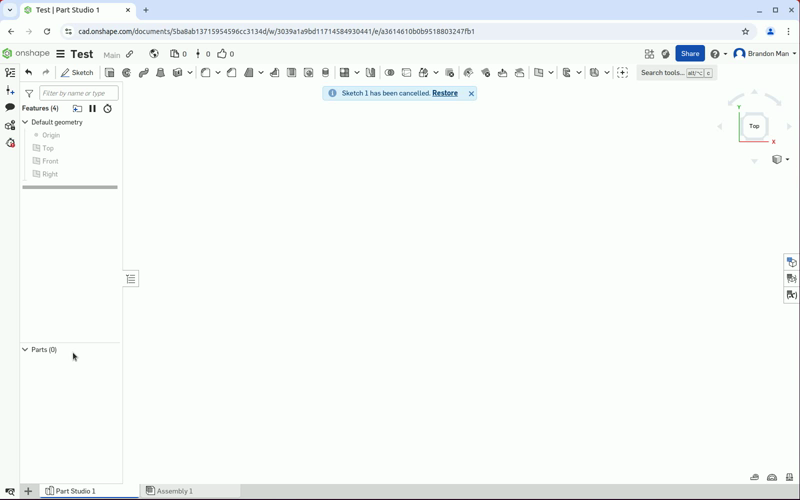
key_down(shift)
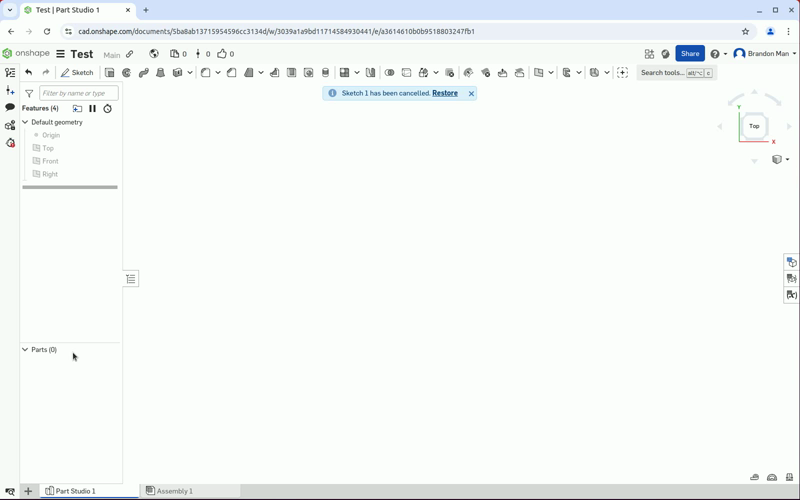
key(up)
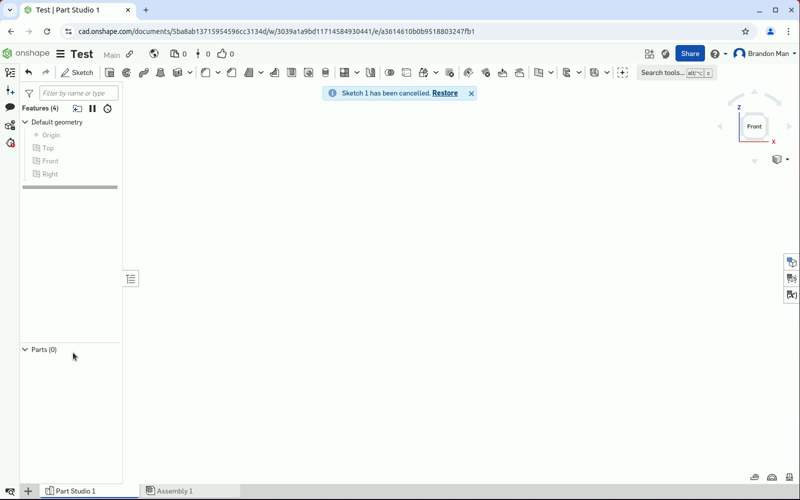
key_up(shift)
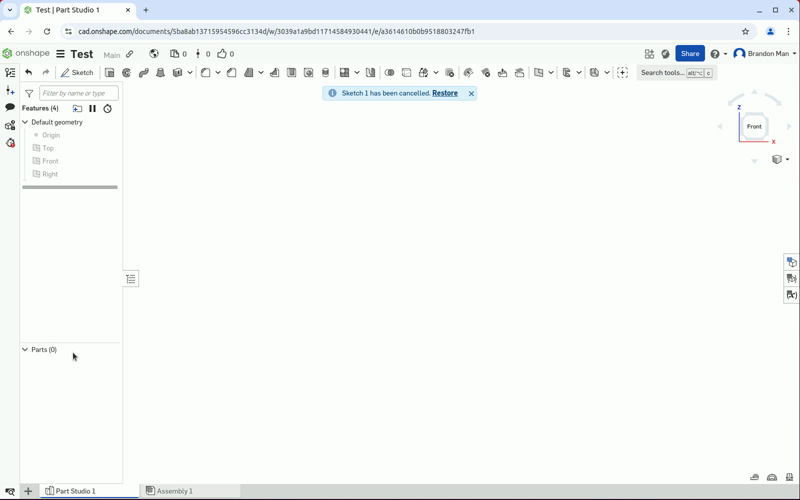
key(space)
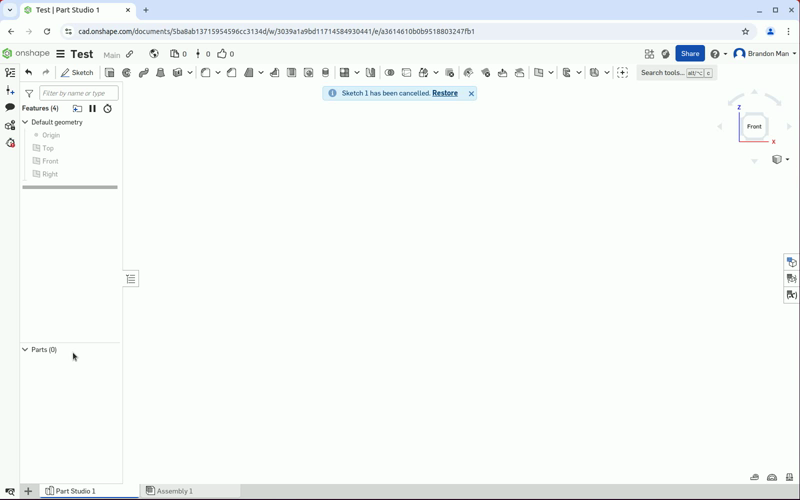
key_down(shift)
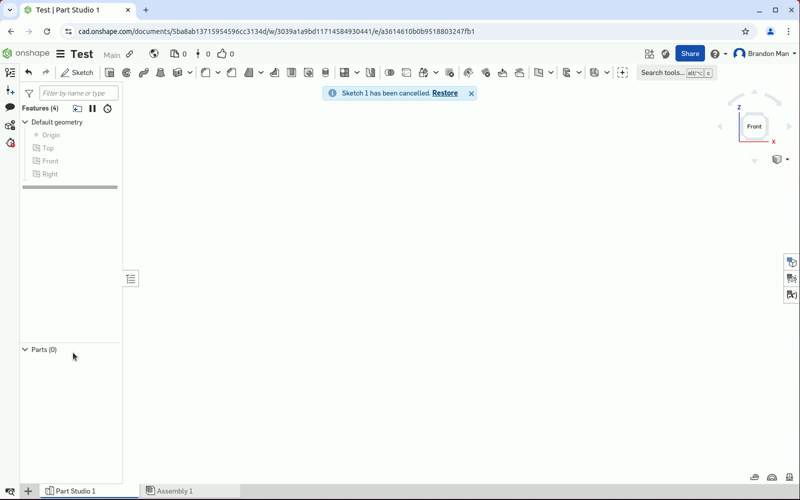
key(left)
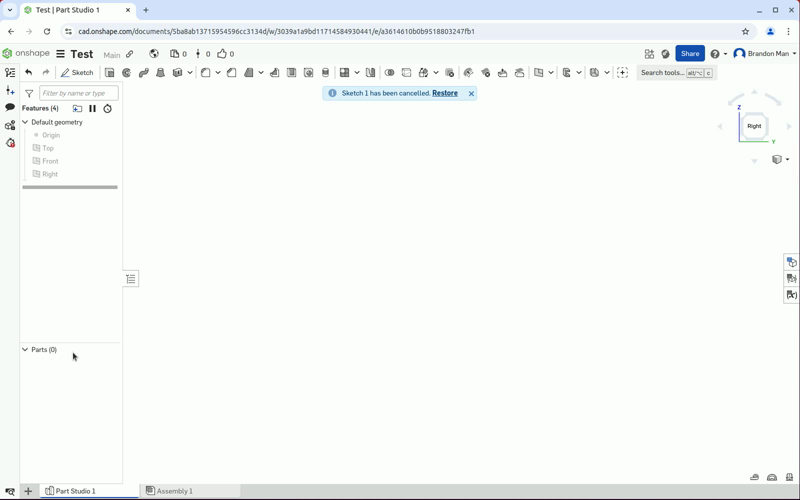
key_up(shift)
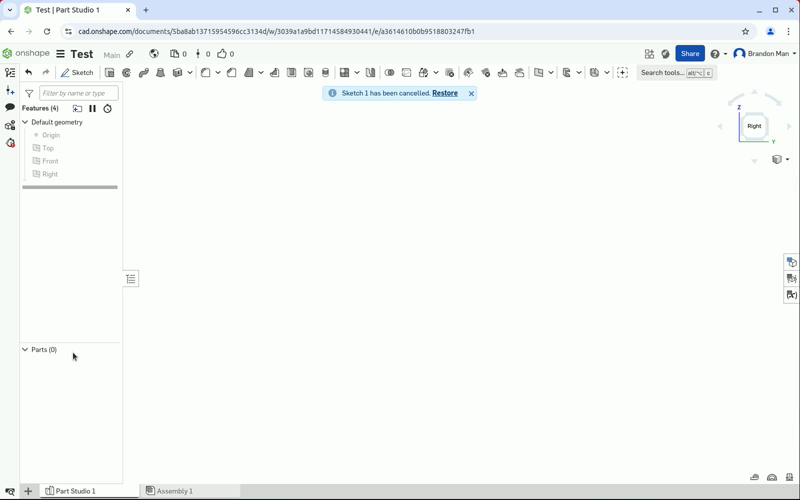
mouse_move(73, 352)
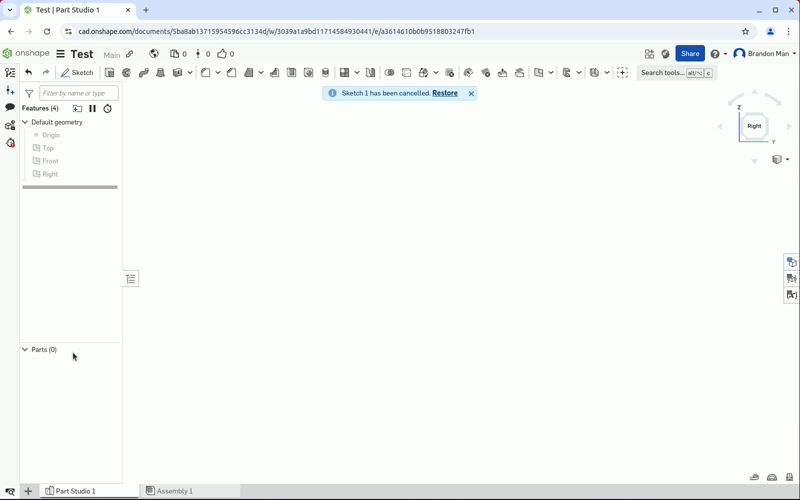
key(shift+y)
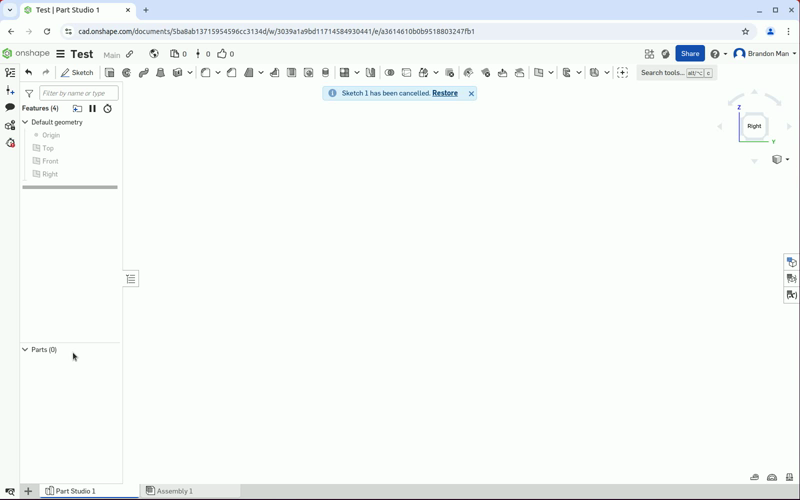
key(shift+s)
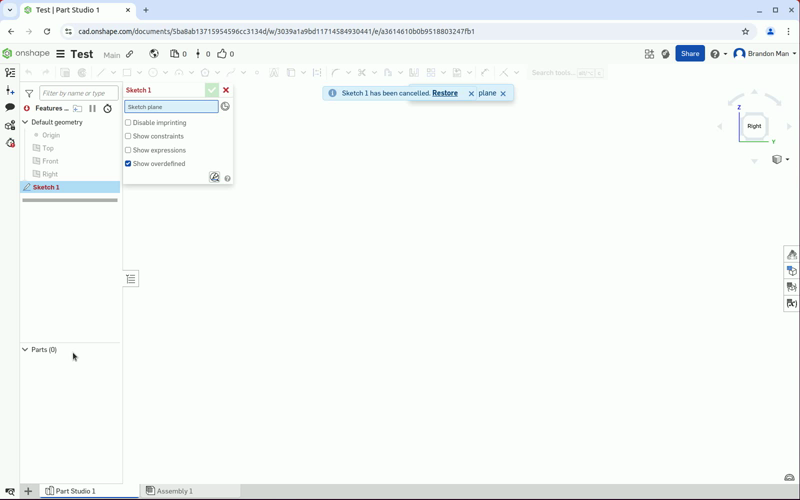
mouse_move(73, 176)
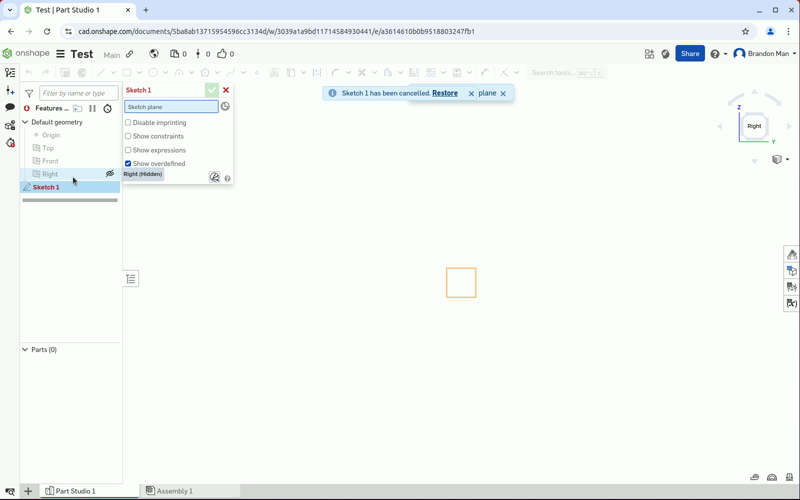
click(73, 176)
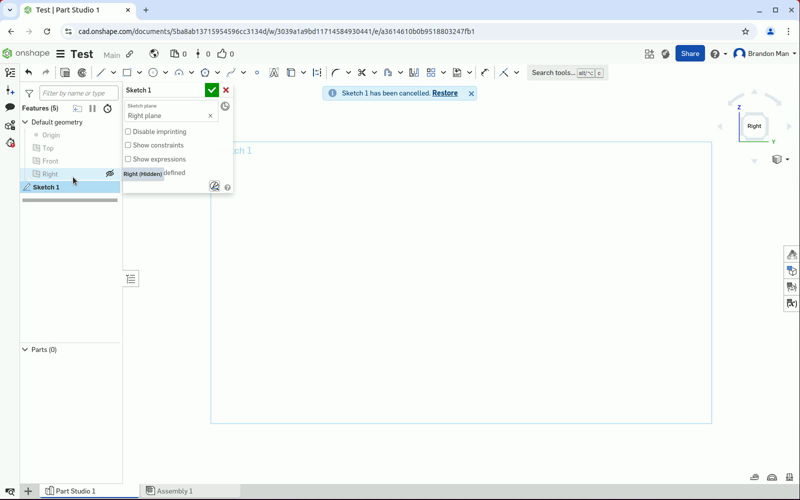
mouse_move(73, 352)
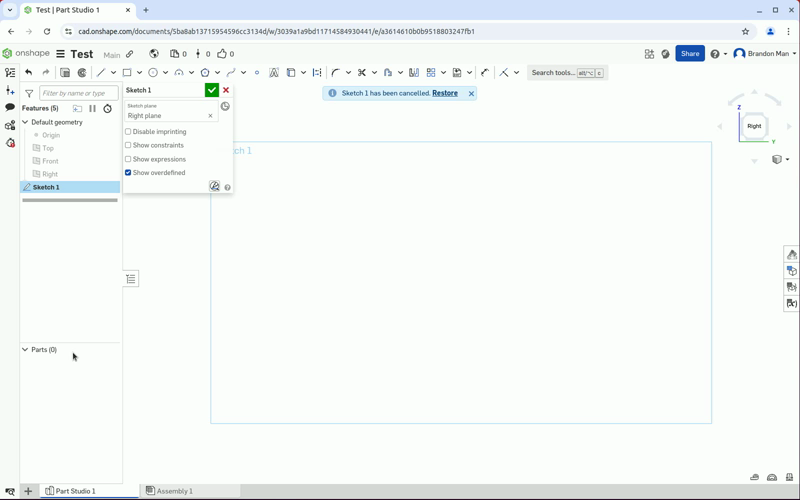
key(y)
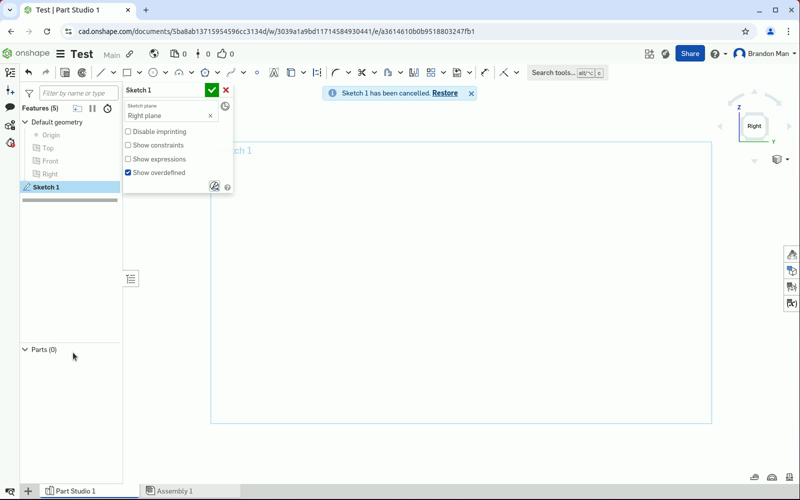
key(l)
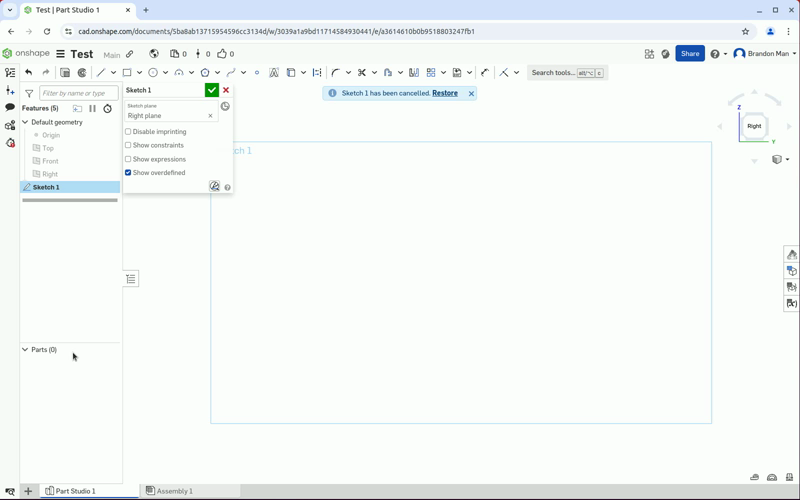
key_down(shift)
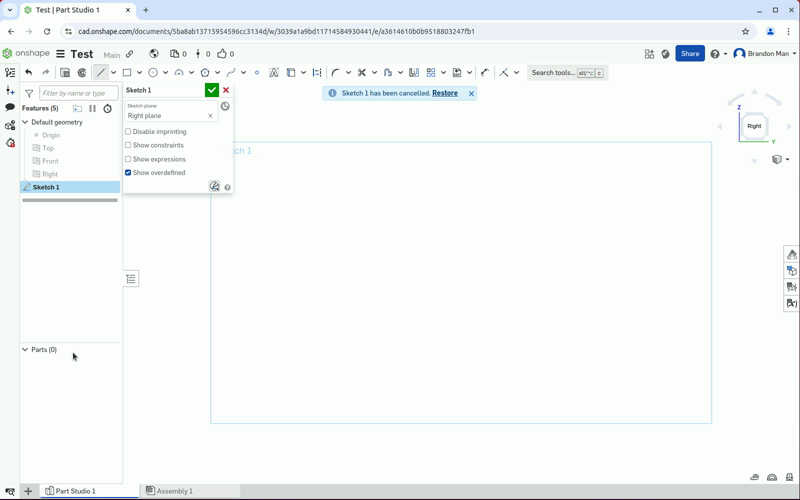
mouse_move(411, 337)
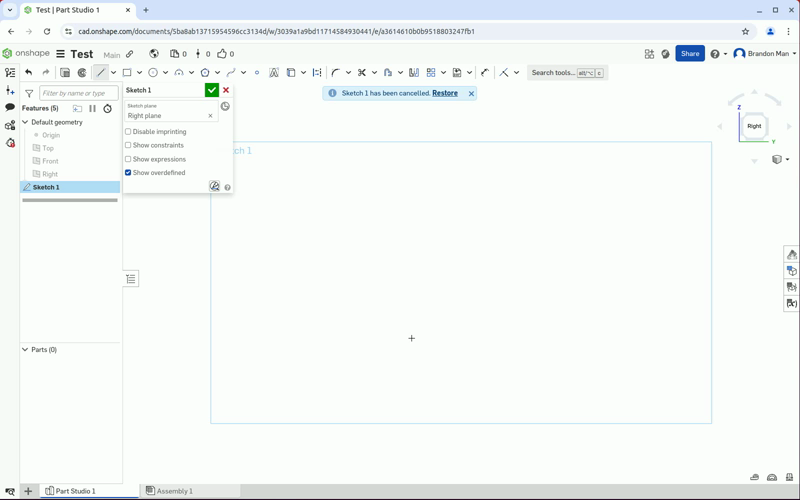
click(411, 337)
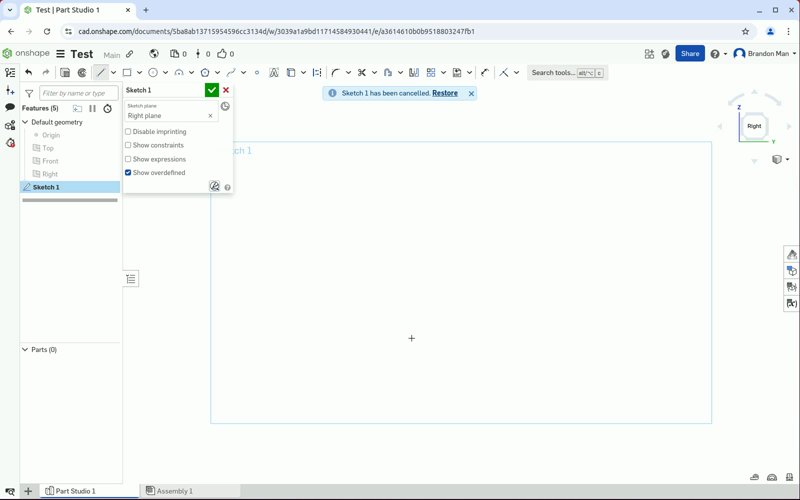
key_up(shift)
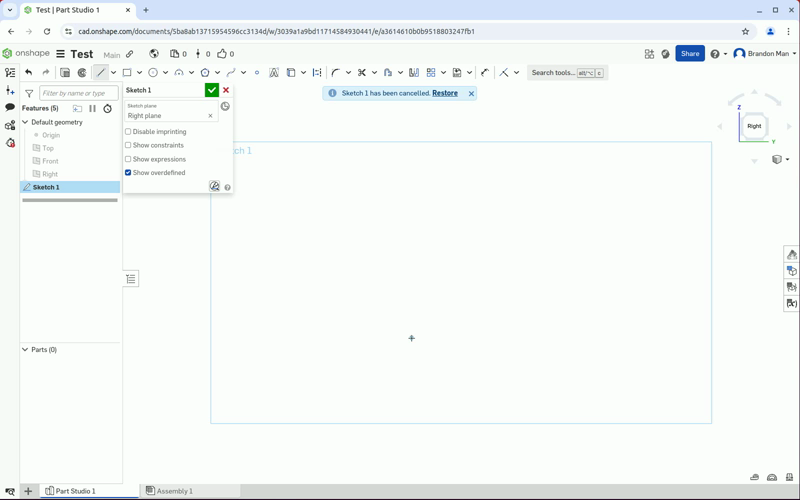
key_down(shift)
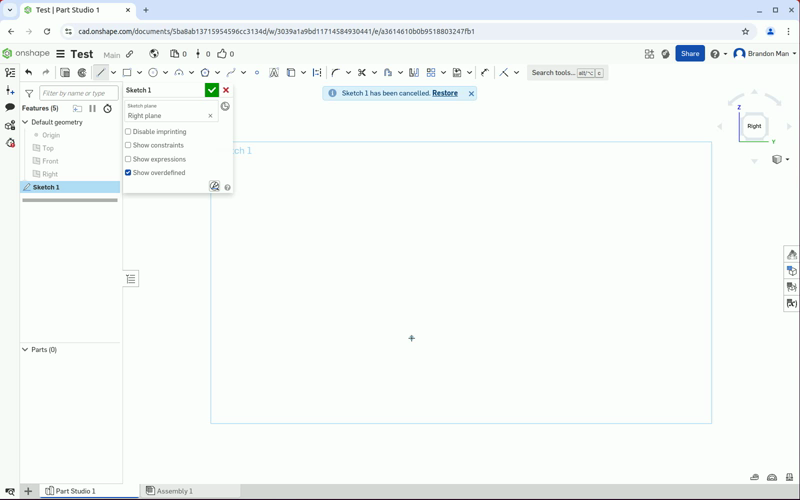
mouse_move(543, 338)
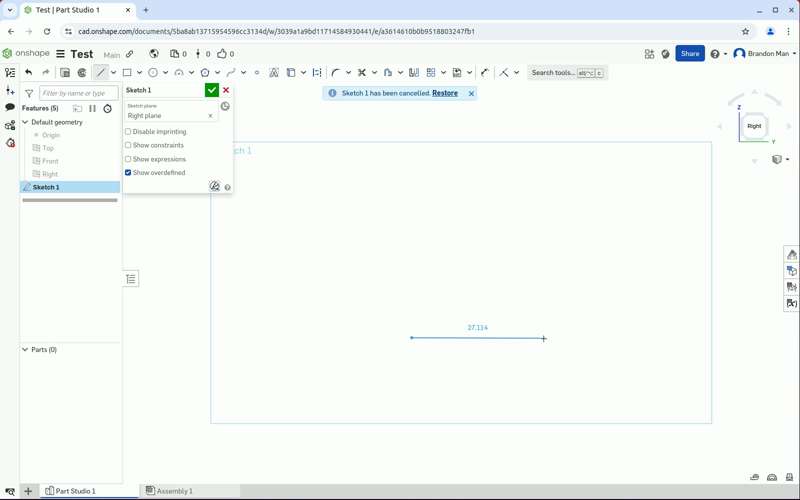
click(543, 338)
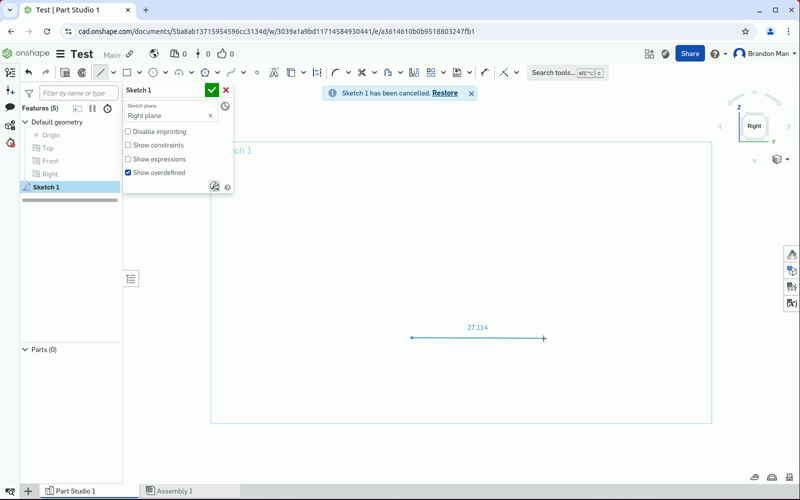
key_up(shift)
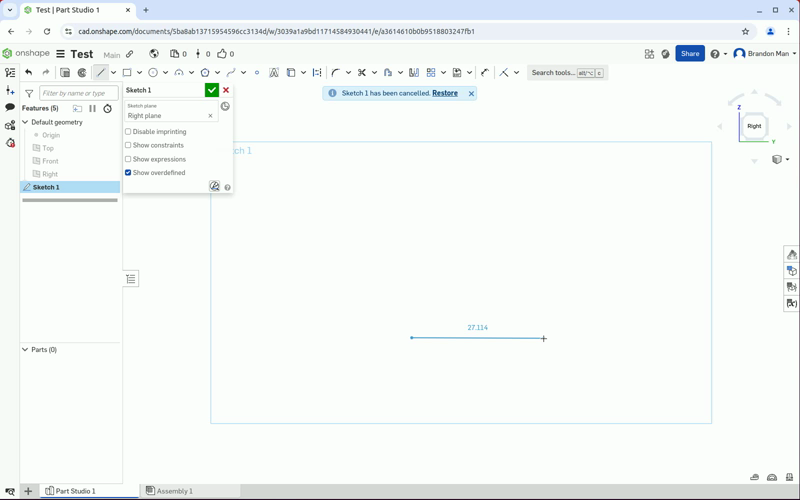
key_down(shift)
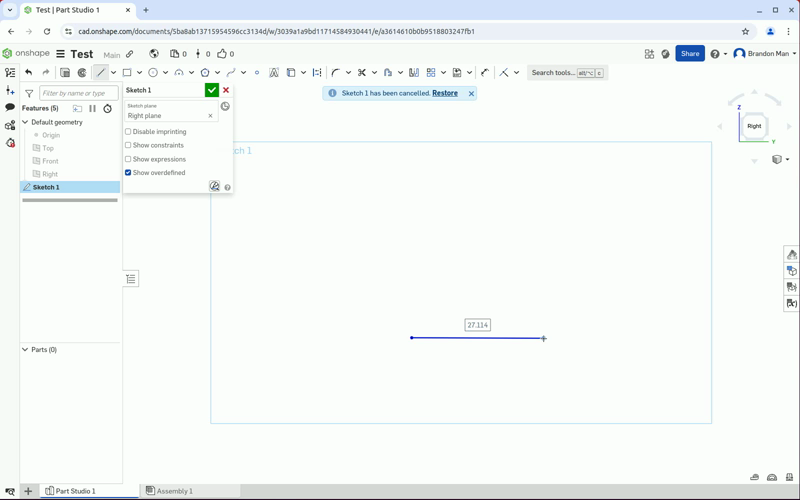
mouse_move(543, 232)
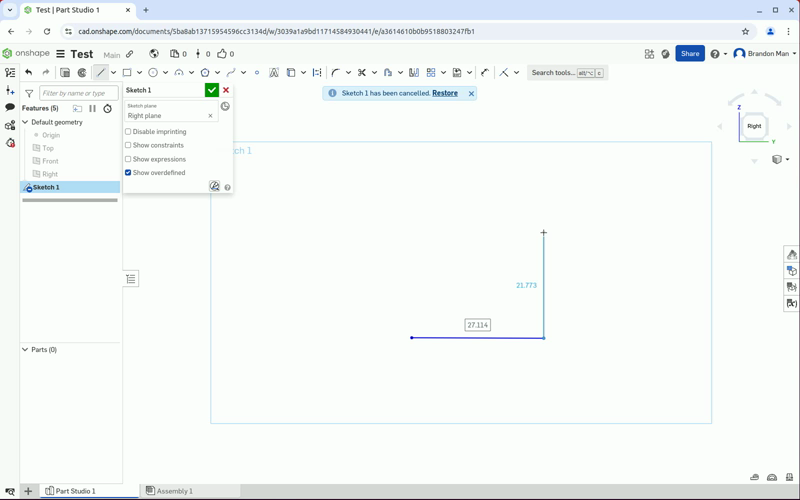
click(543, 232)
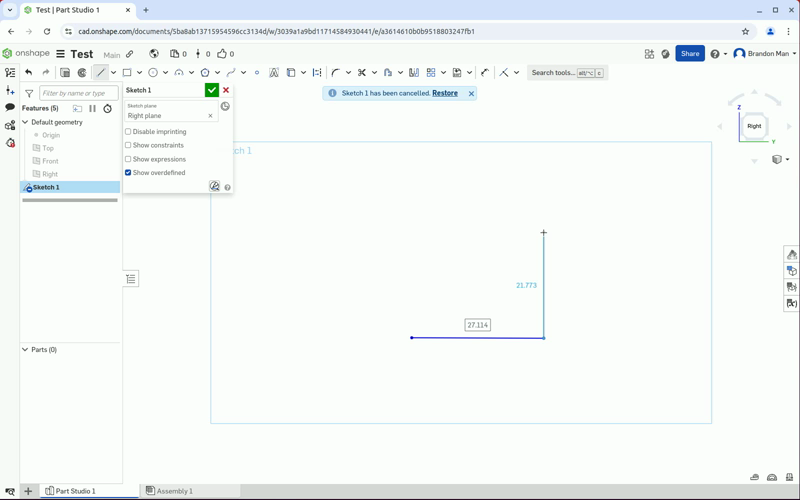
key_up(shift)
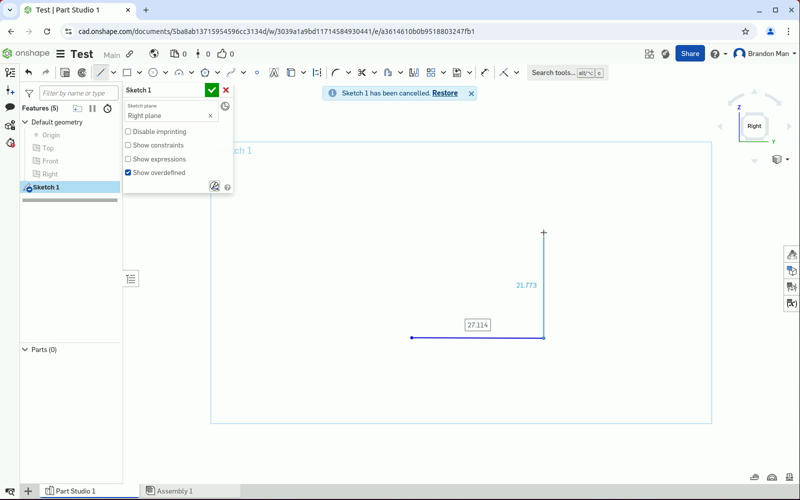
key_down(shift)
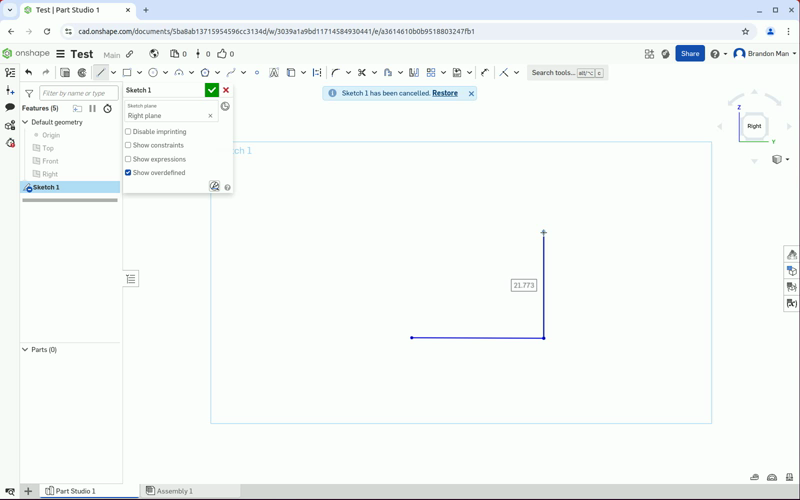
mouse_move(411, 232)
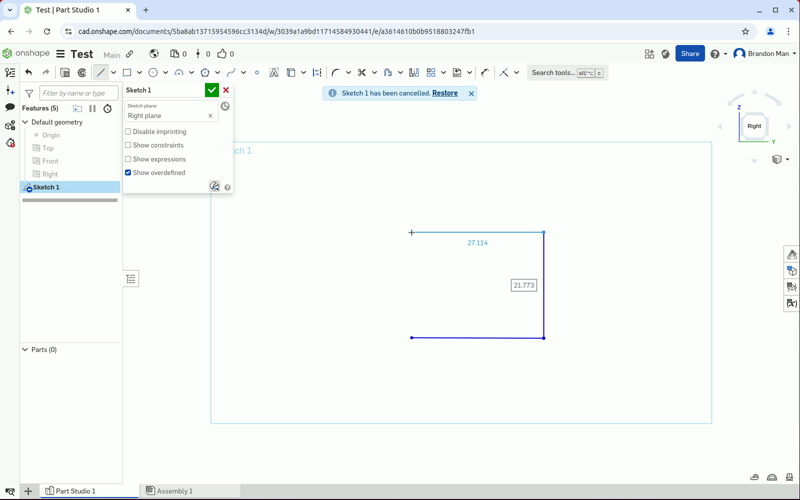
click(411, 232)
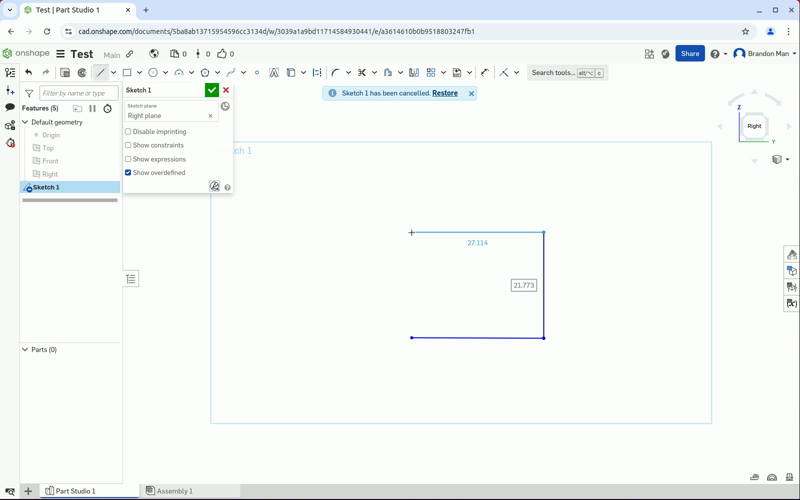
key_up(shift)
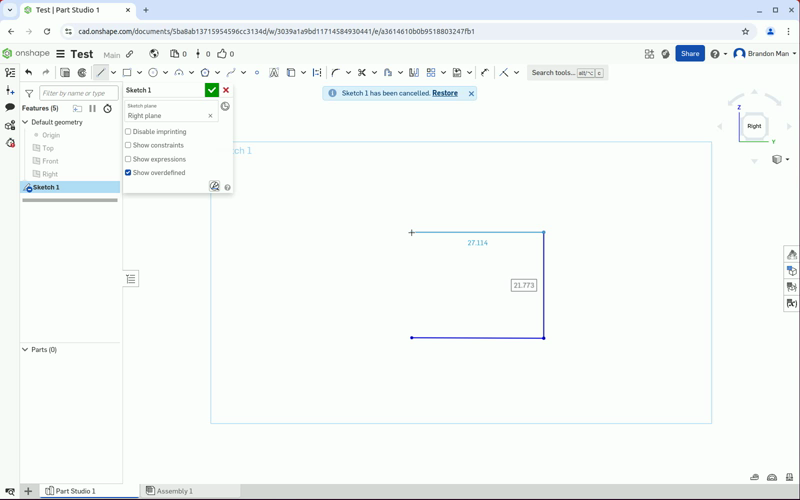
key_down(shift)
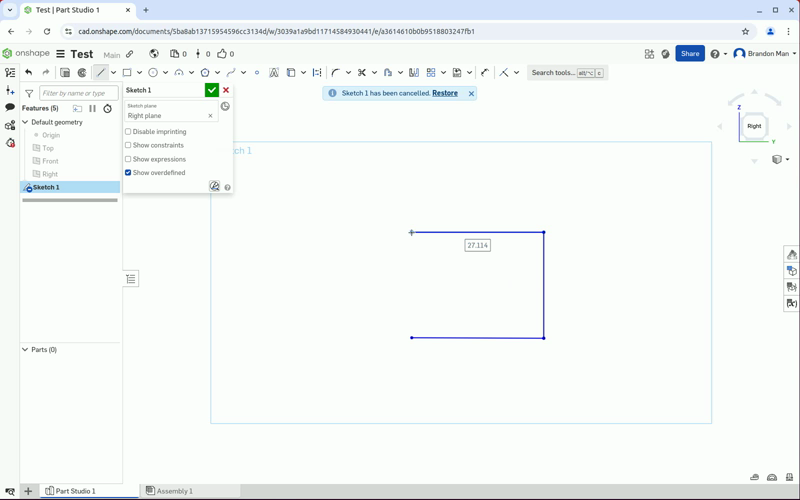
mouse_move(411, 337)
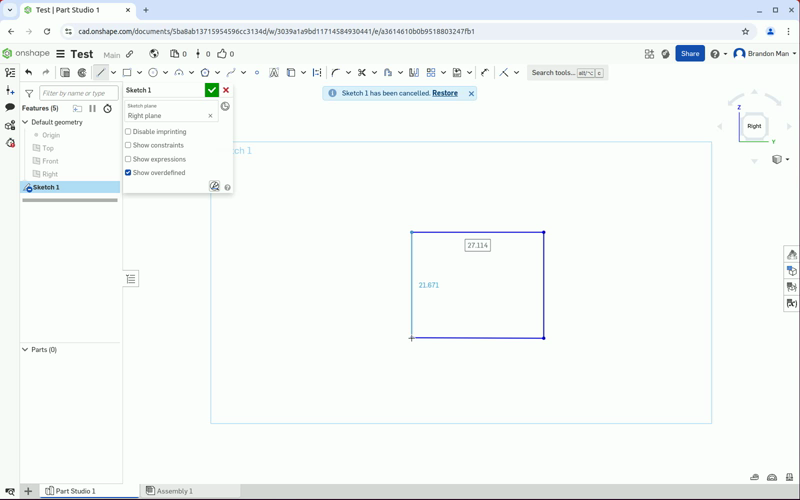
key_up(shift)
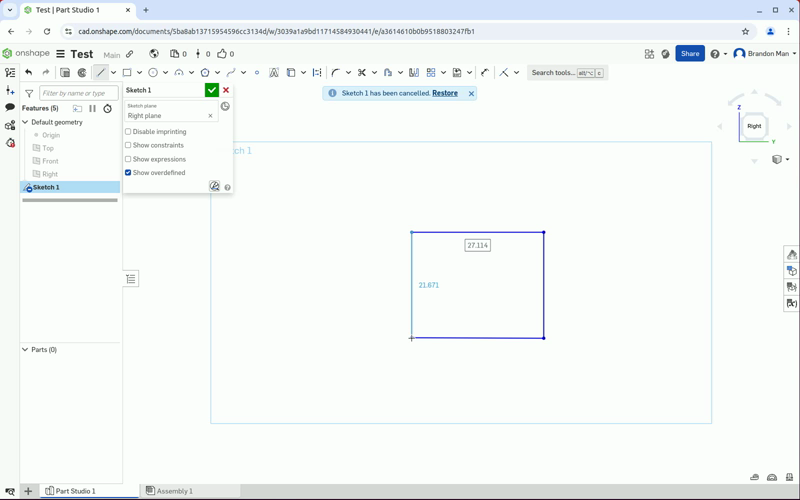
click(411, 337)
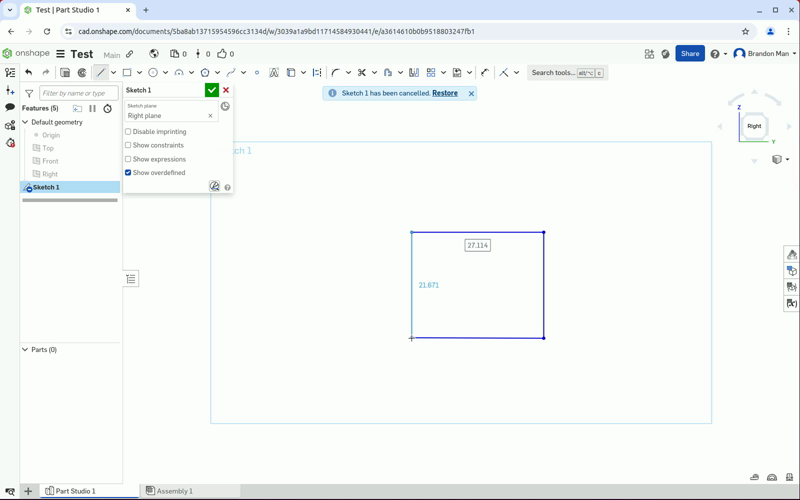
key(esc)
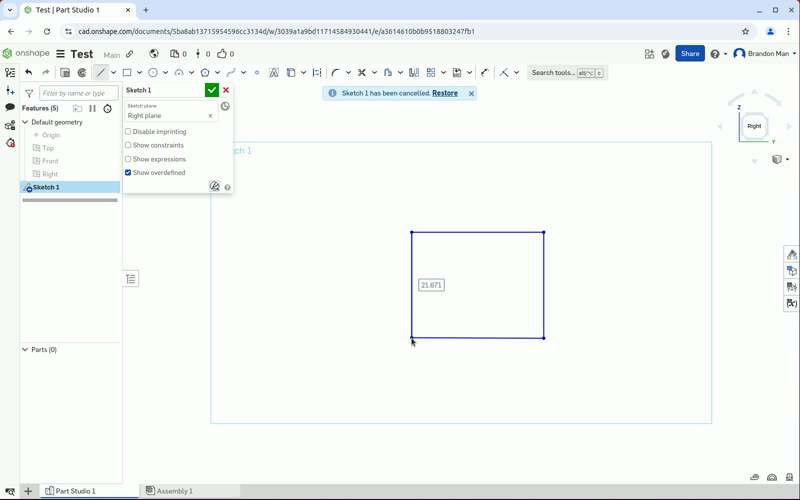
key(c)
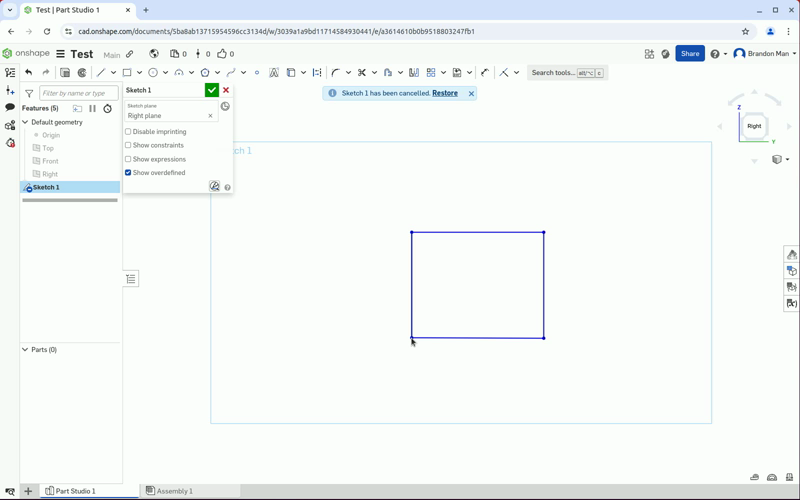
key_down(shift)
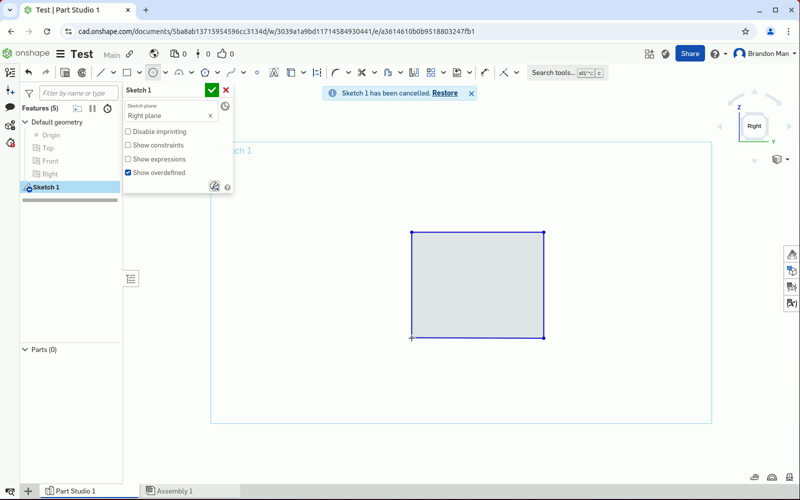
mouse_move(482, 282)
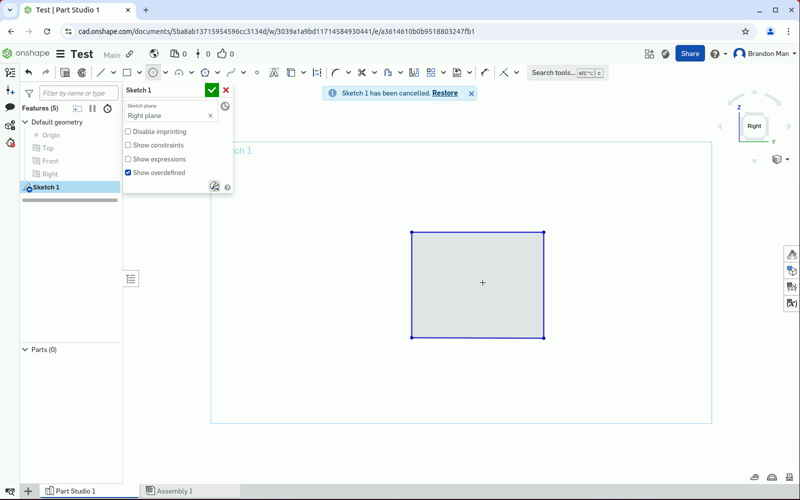
click(482, 282)
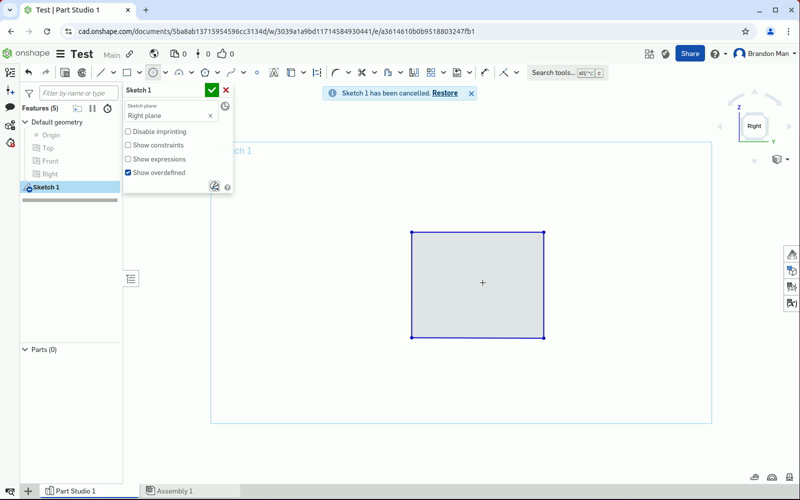
key_up(shift)
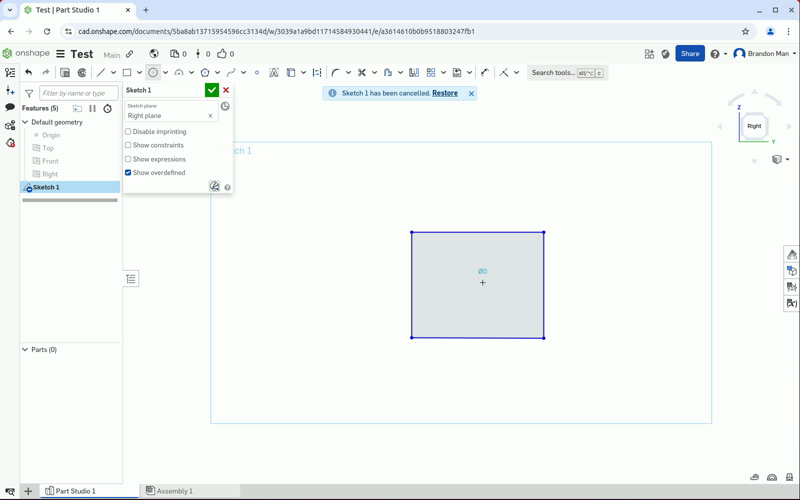
mouse_move(502, 282)
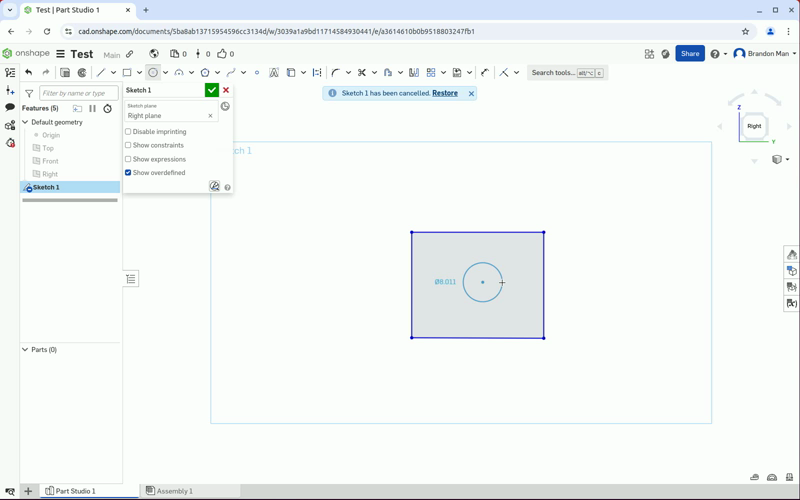
click(502, 282)
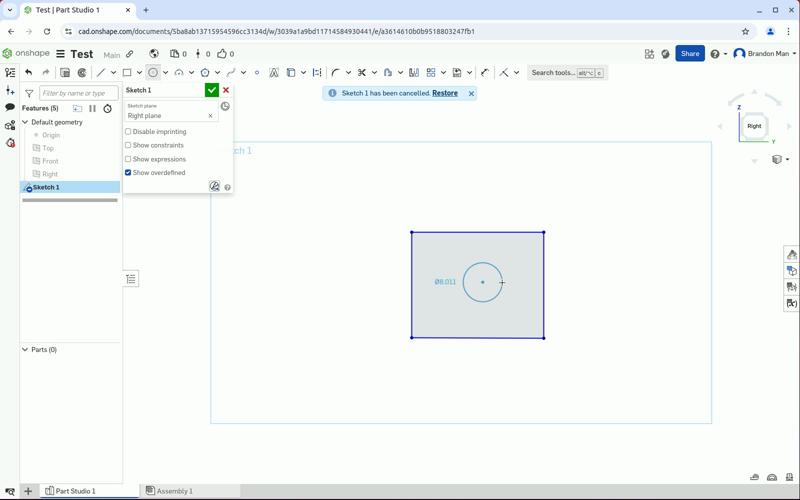
key(esc)
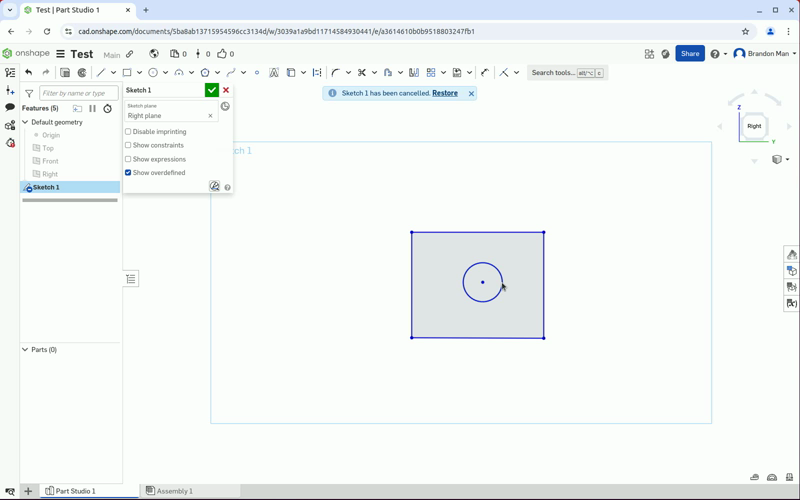
mouse_move(451, 297)
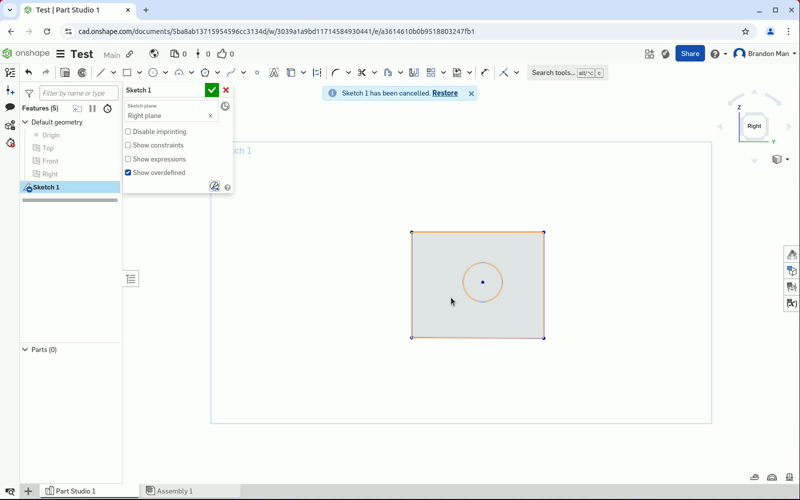
click(451, 297)
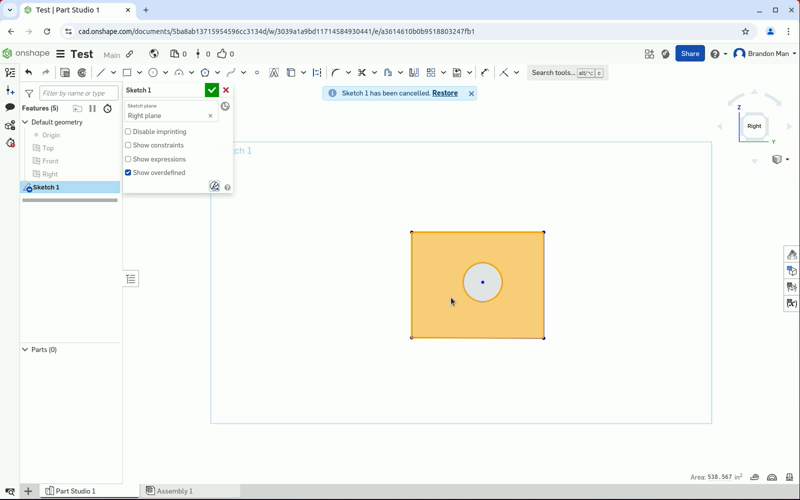
mouse_move(73, 352)
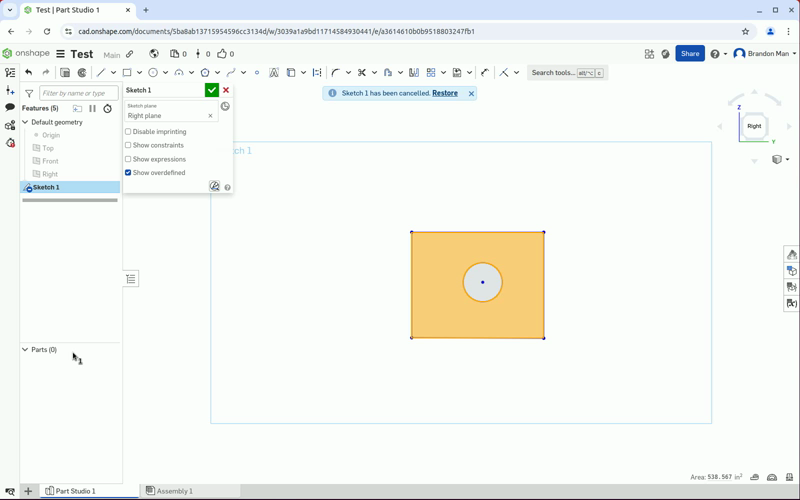
key(shift+y)
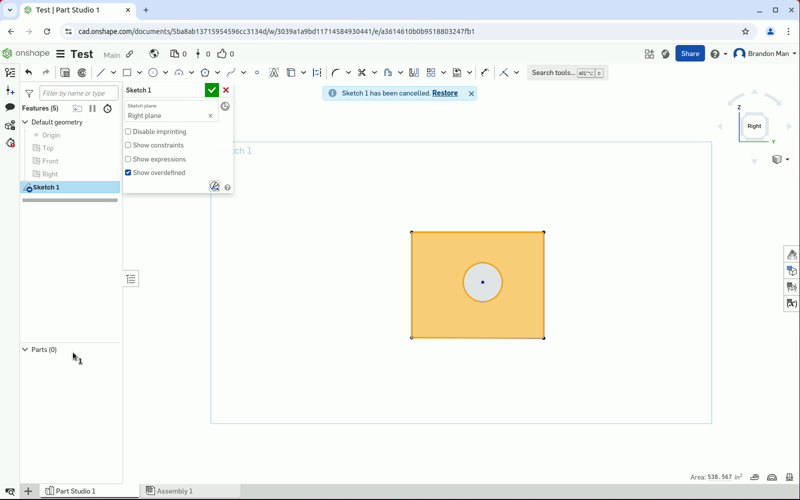
key(shift+e)
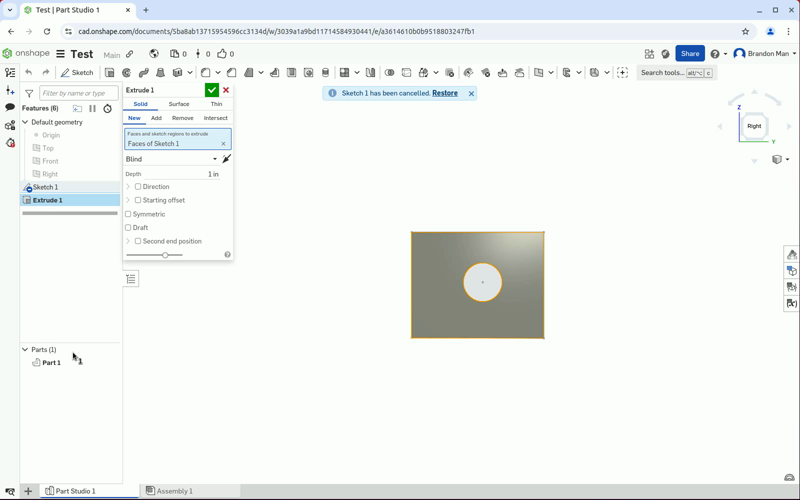
mouse_move(143, 106)
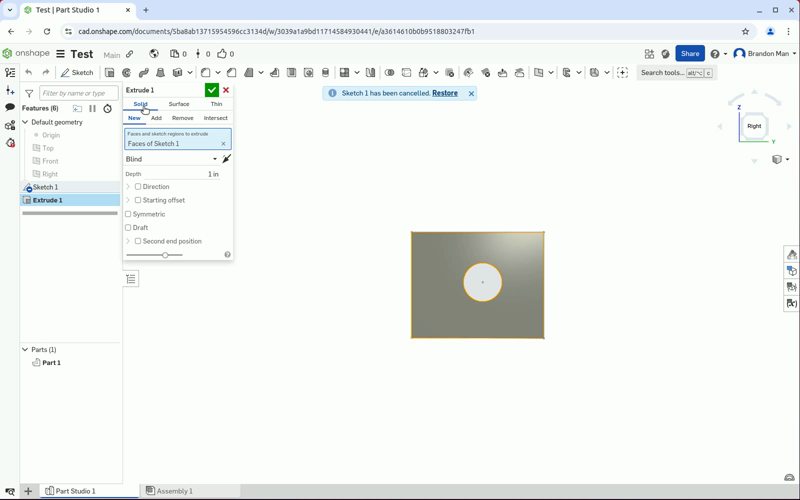
click(143, 106)
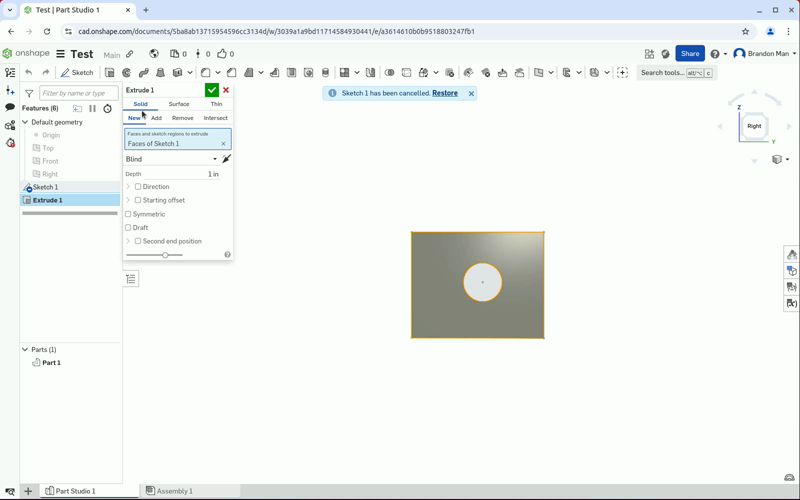
mouse_move(137, 120)
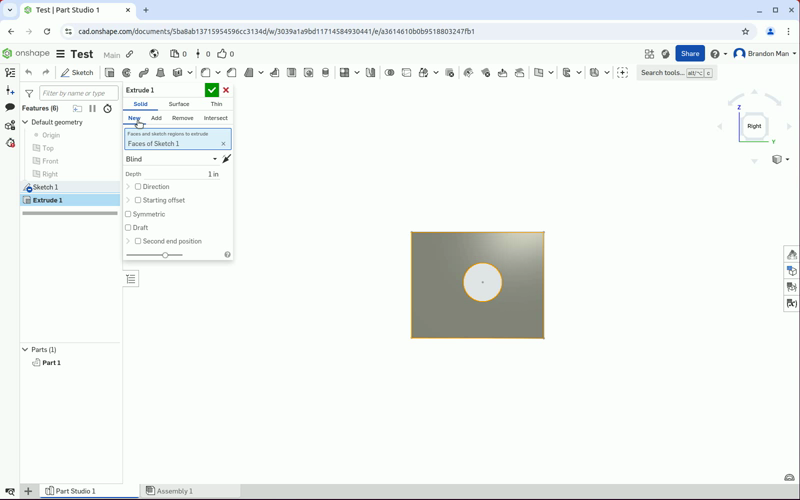
click(137, 120)
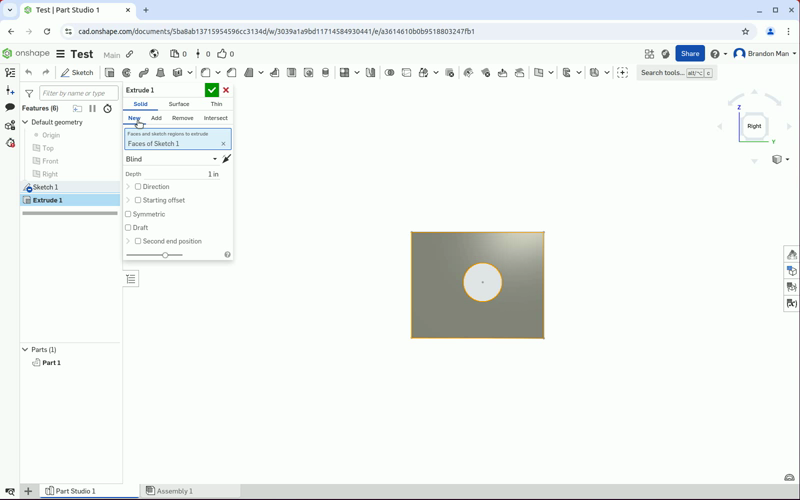
key(tab, 4)
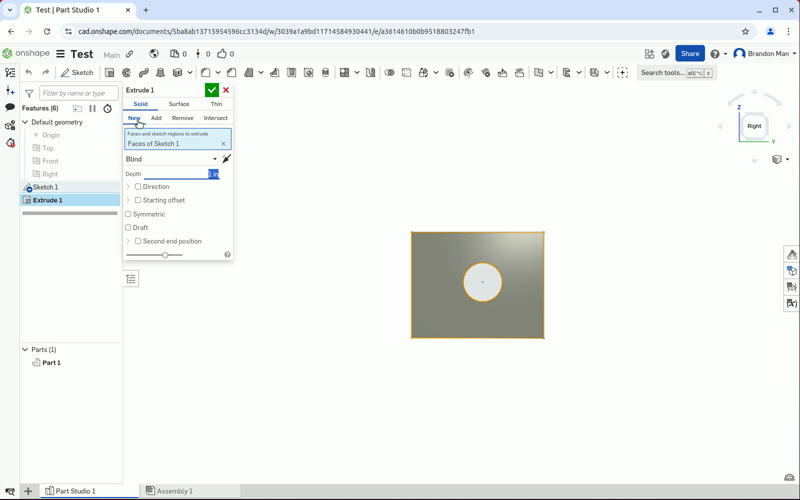
text(-23.108)
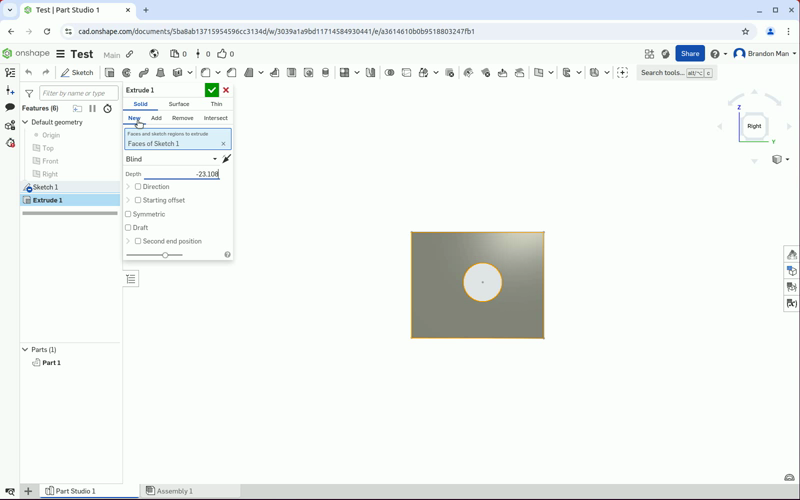
key(enter)
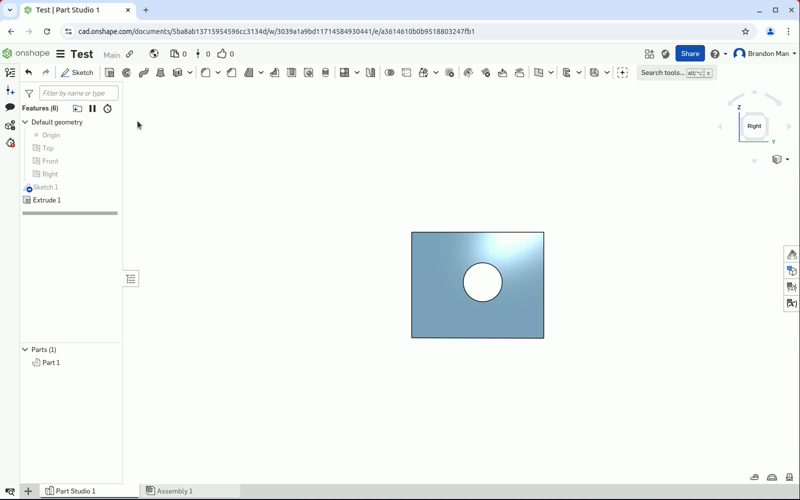
key(shift+h)
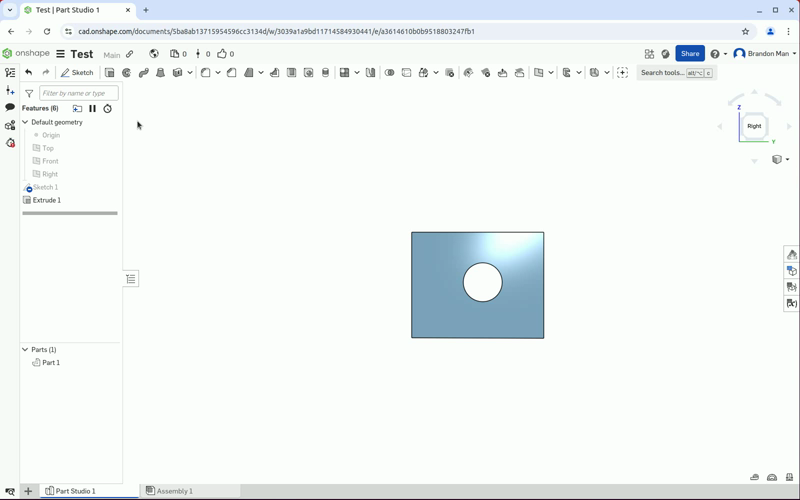
key(shift+h)
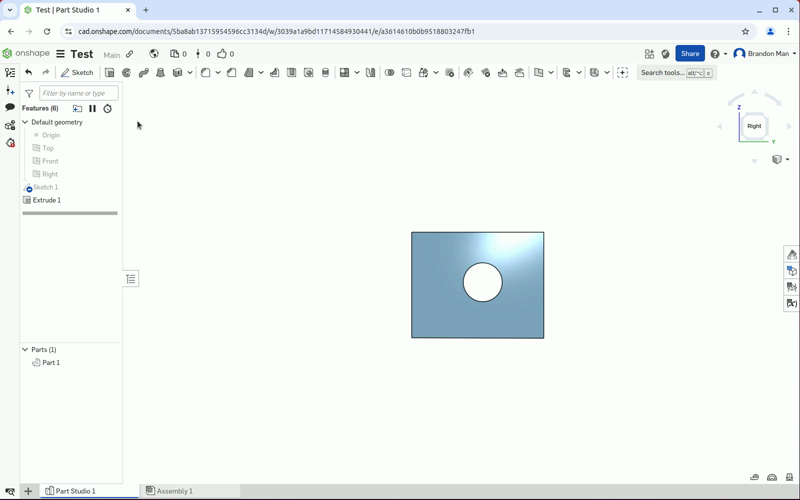
mouse_move(73, 189)
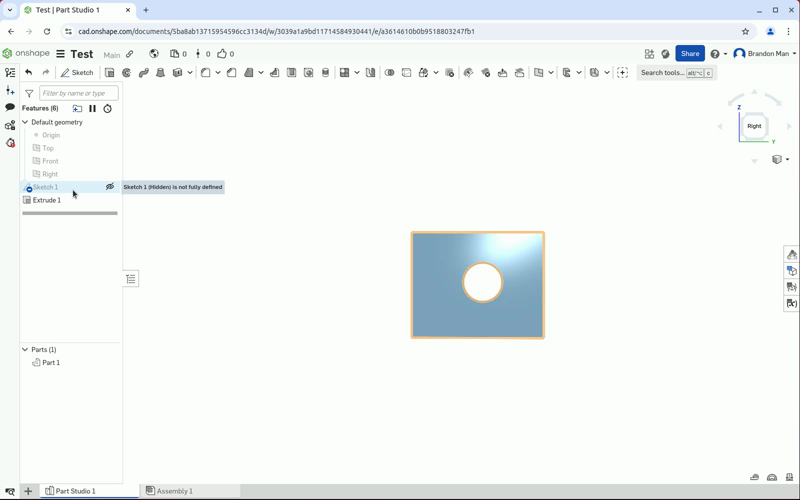
click(73, 189)
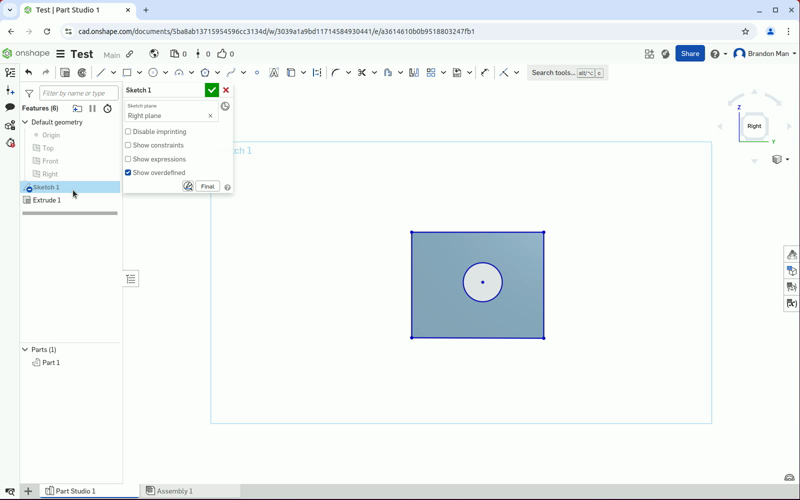
mouse_move(229, 92)
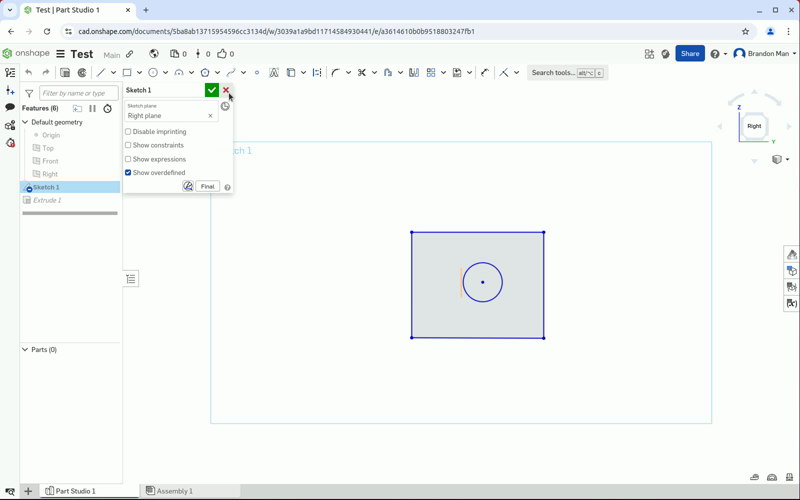
click(229, 92)
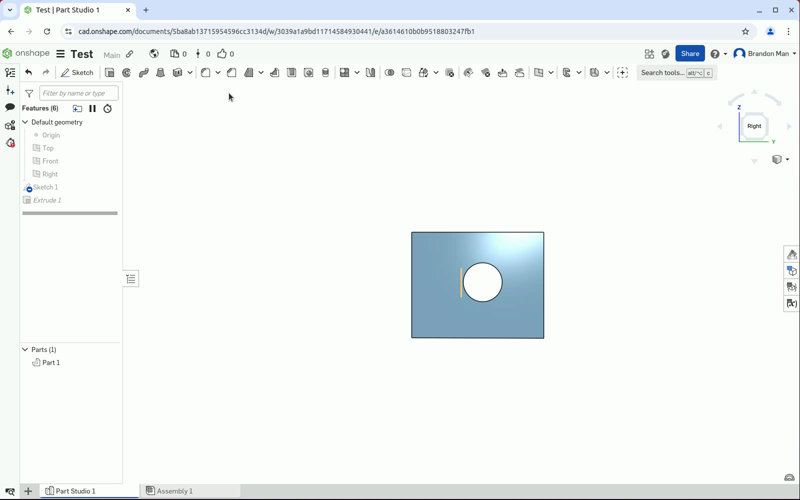
mouse_move(73, 352)
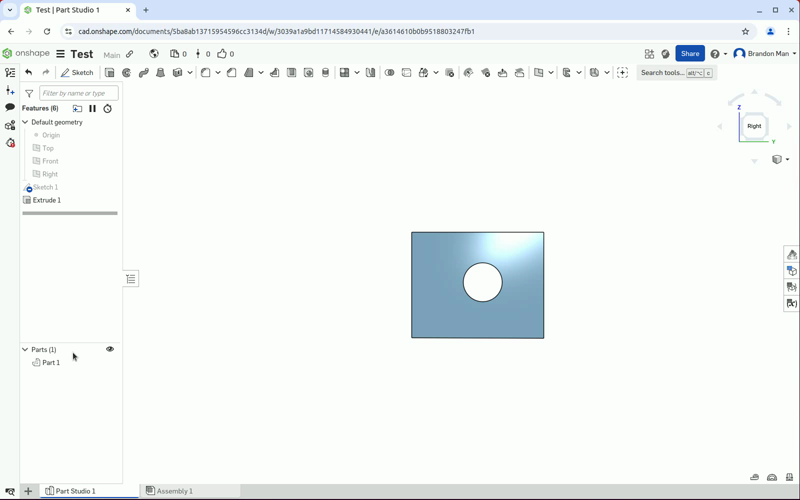
key(y)
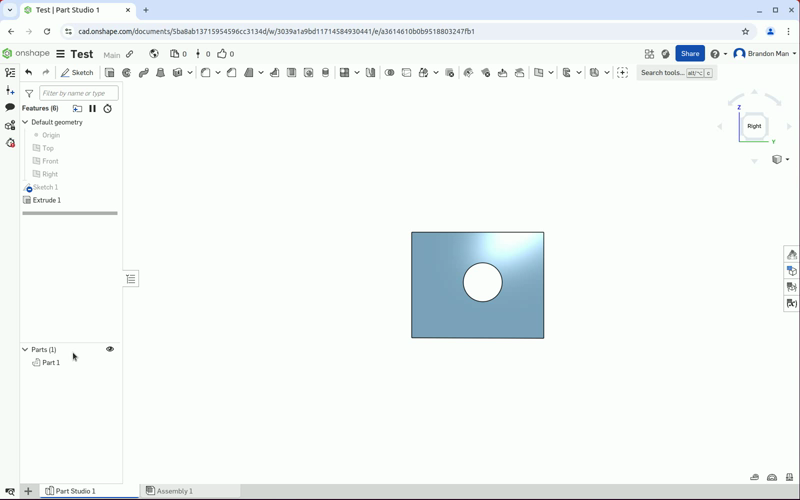
key(shift+p)
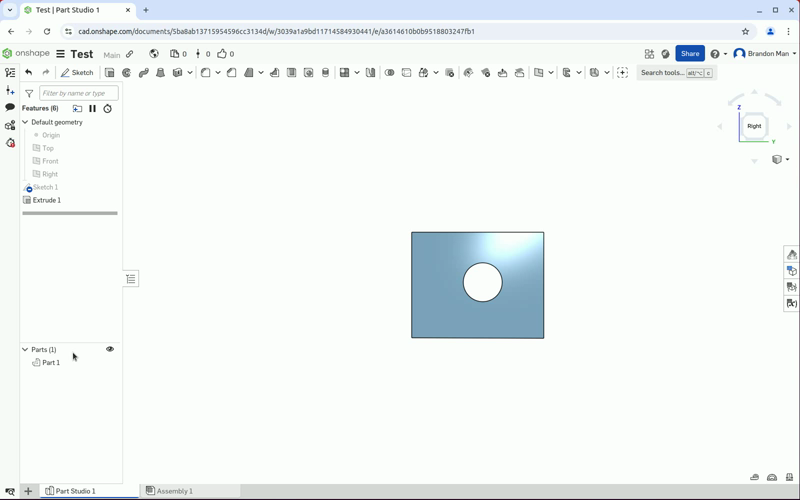
key(space)
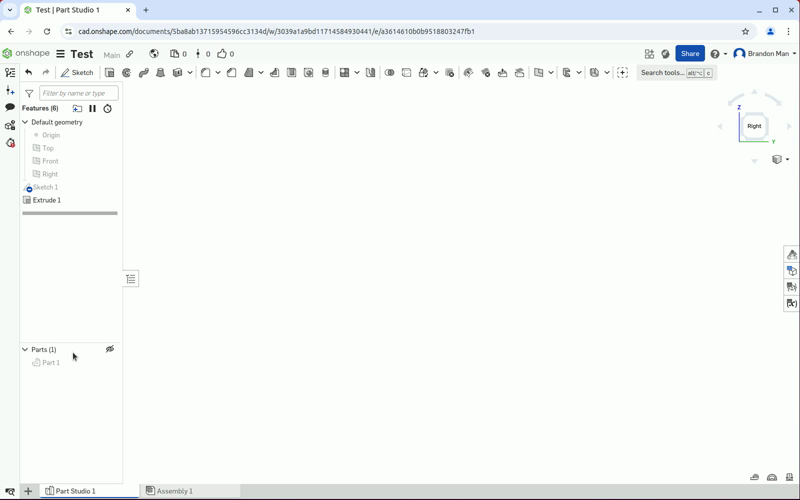
key_down(shift)
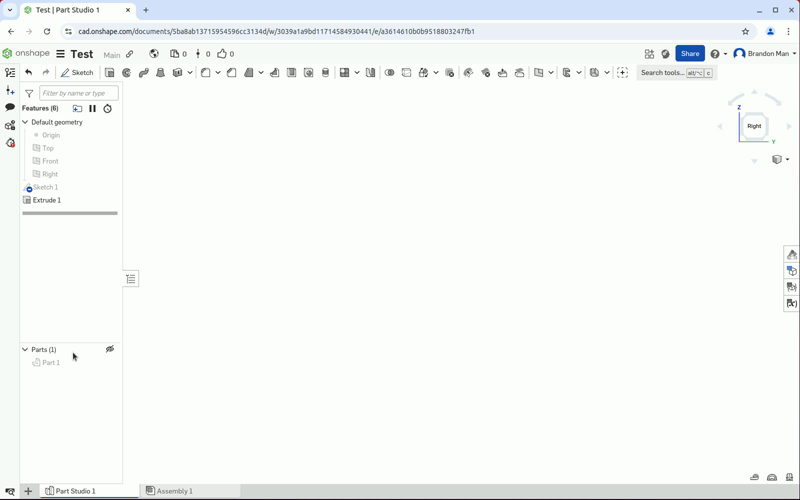
key(right)
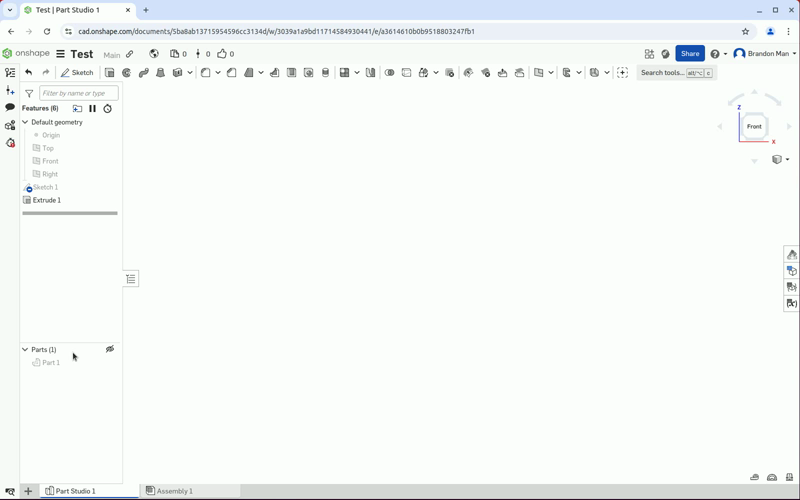
key_up(shift)
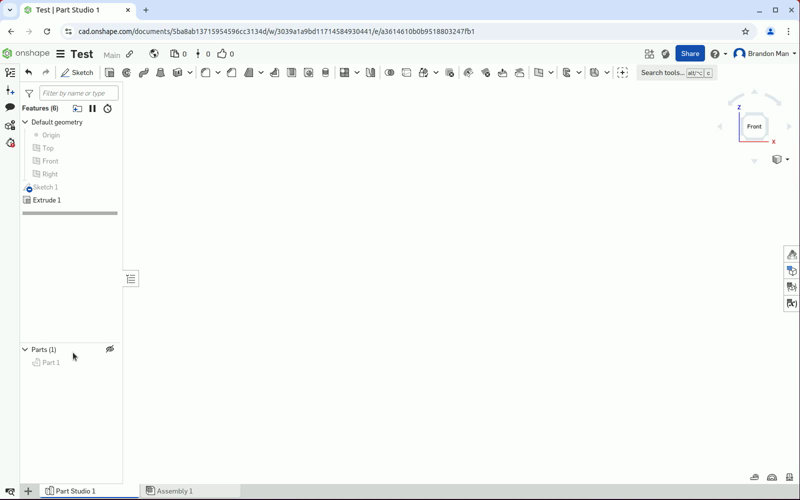
mouse_move(73, 352)
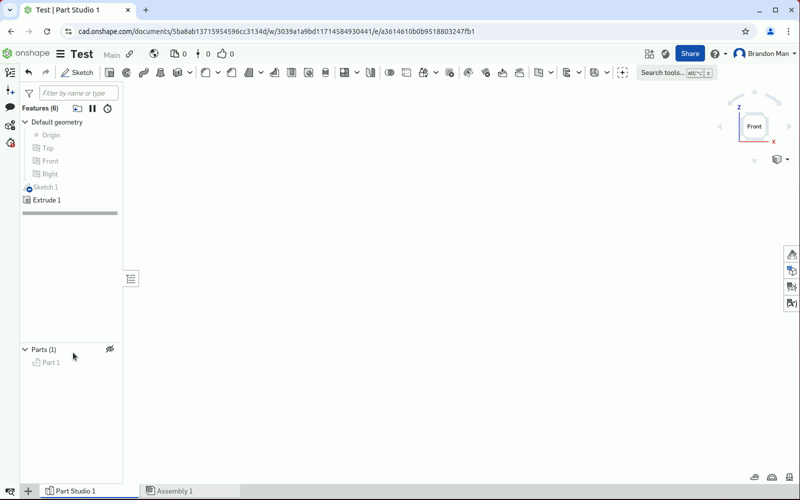
key(shift+y)
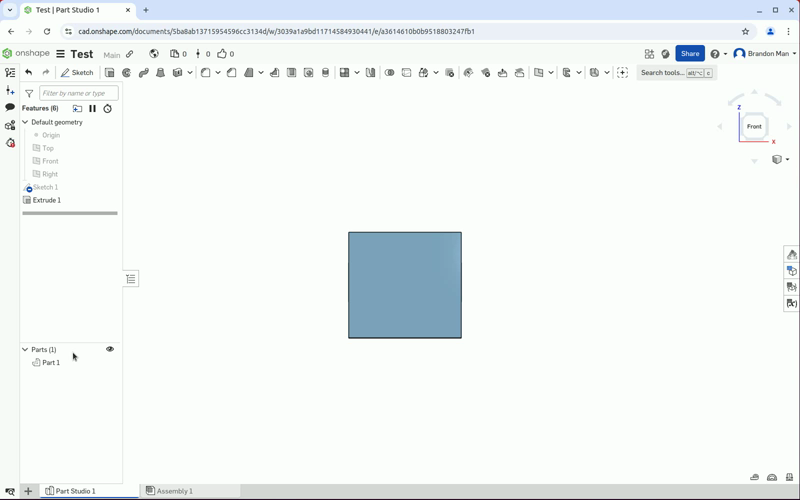
mouse_move(541, 75)
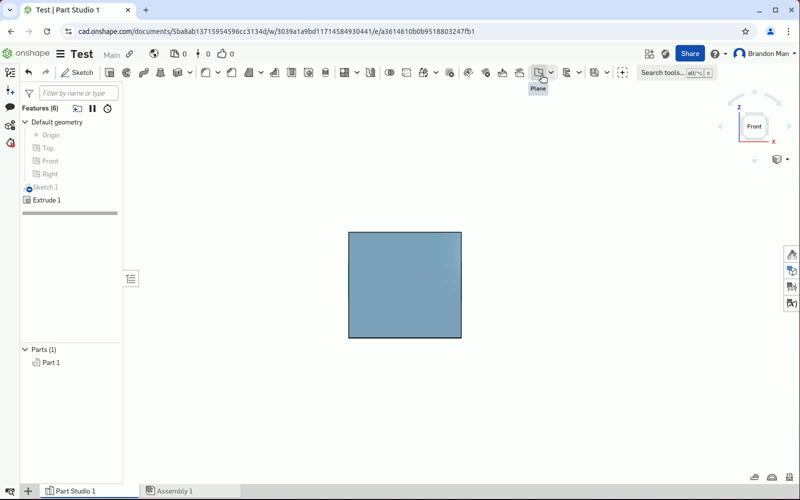
click(541, 75)
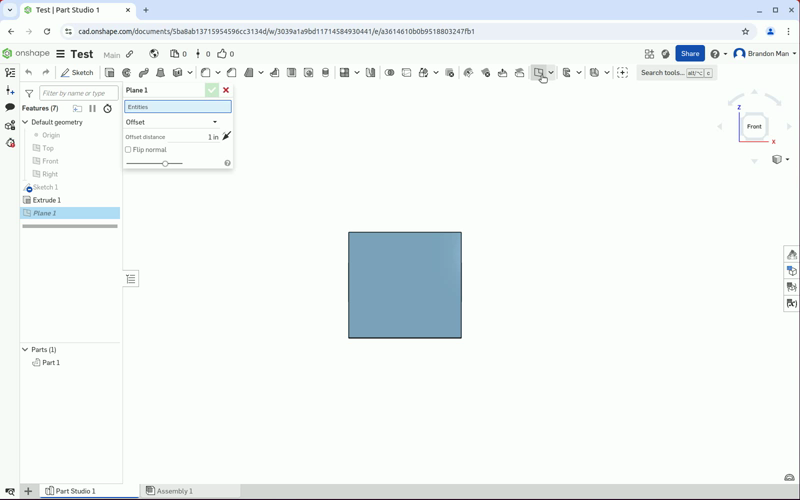
mouse_move(73, 163)
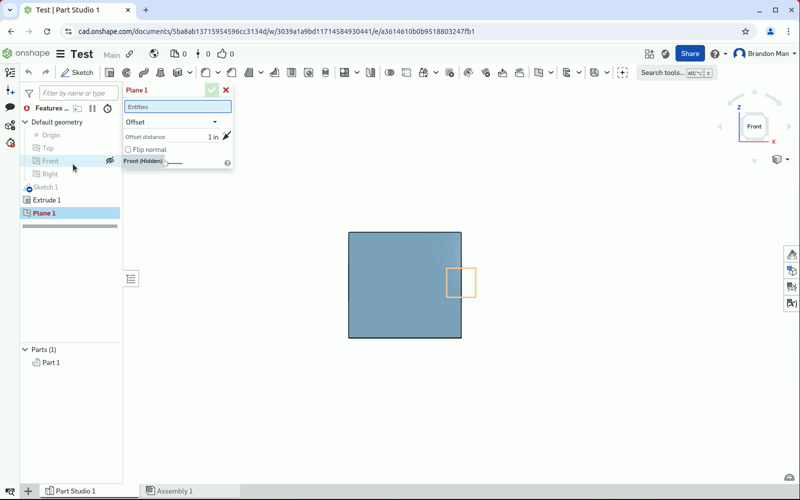
click(73, 163)
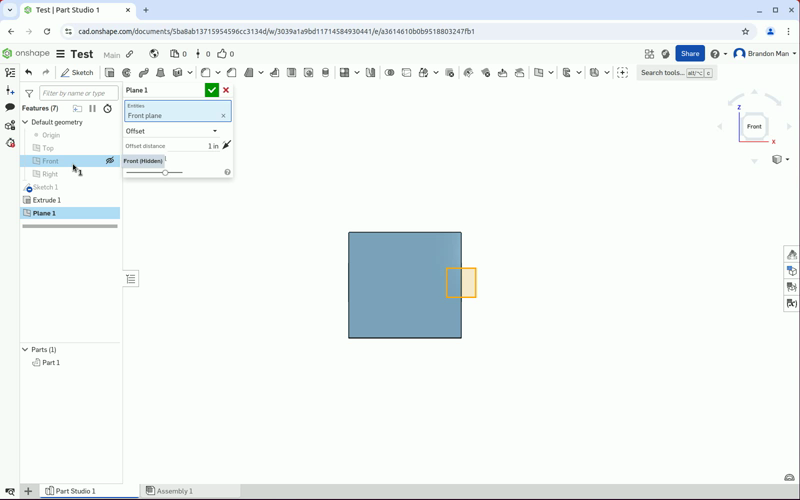
key(tab, 2)
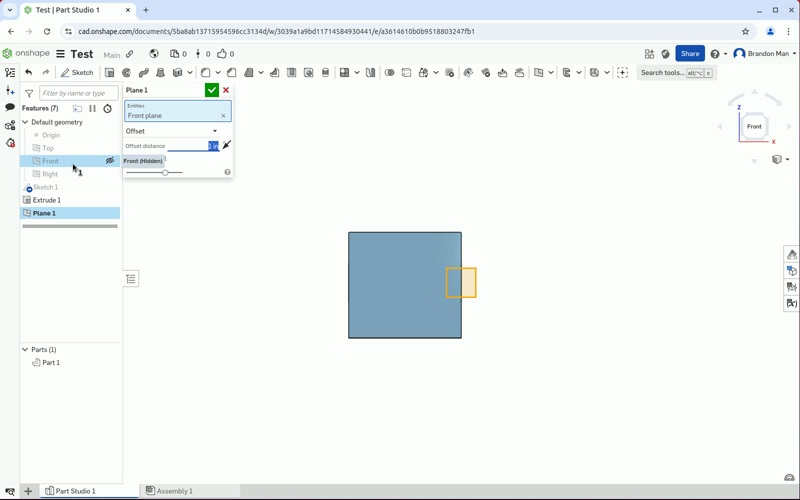
text(10.106)
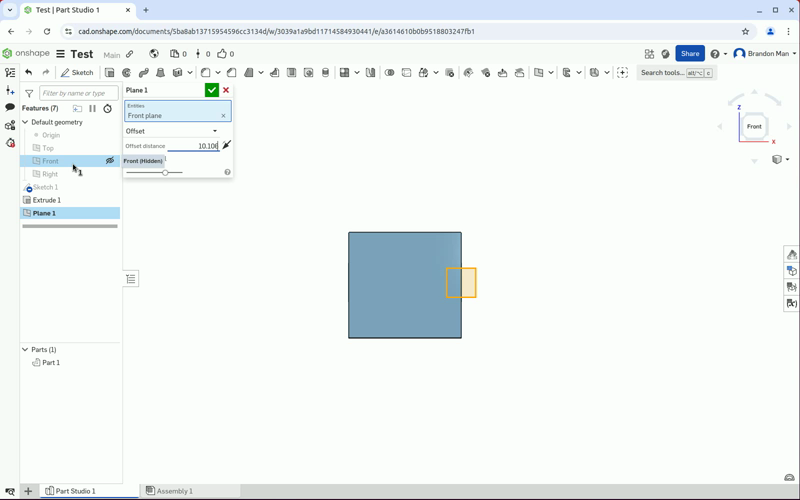
key(enter, 2)
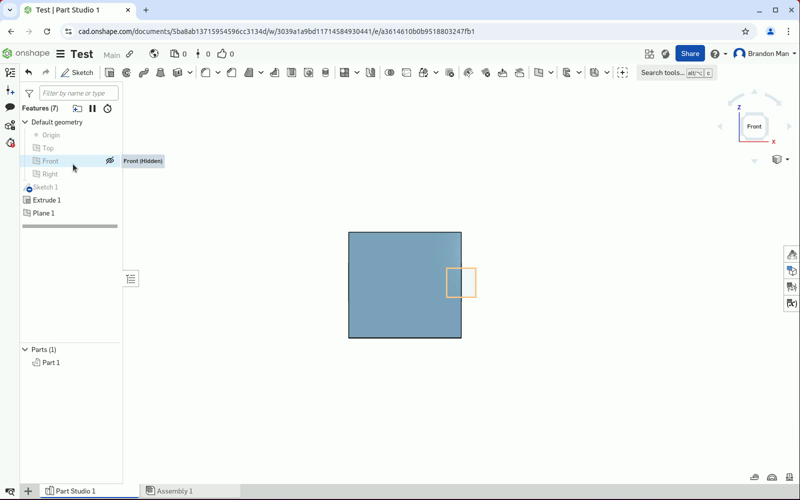
key(shift+s)
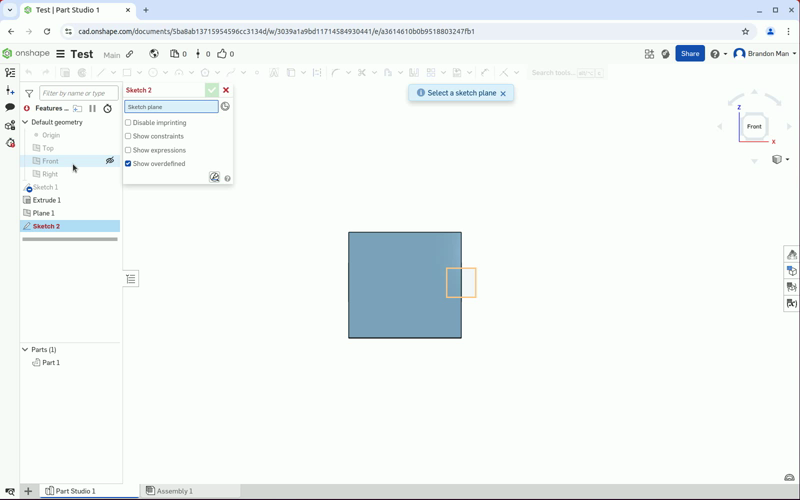
mouse_move(73, 215)
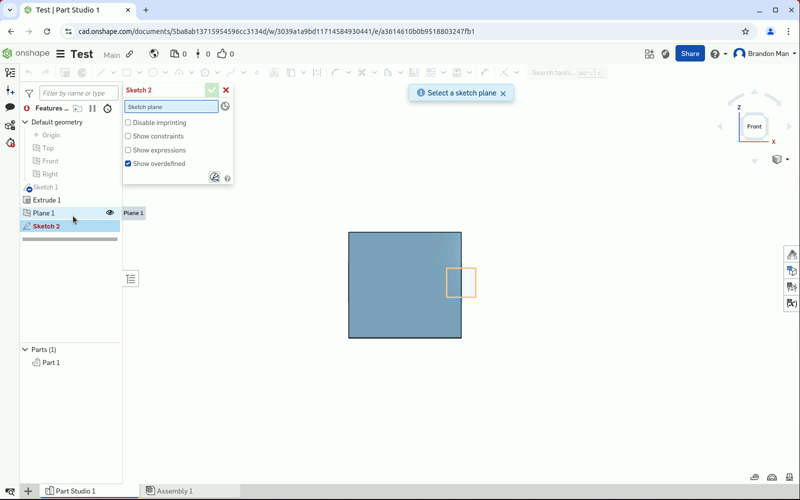
click(73, 215)
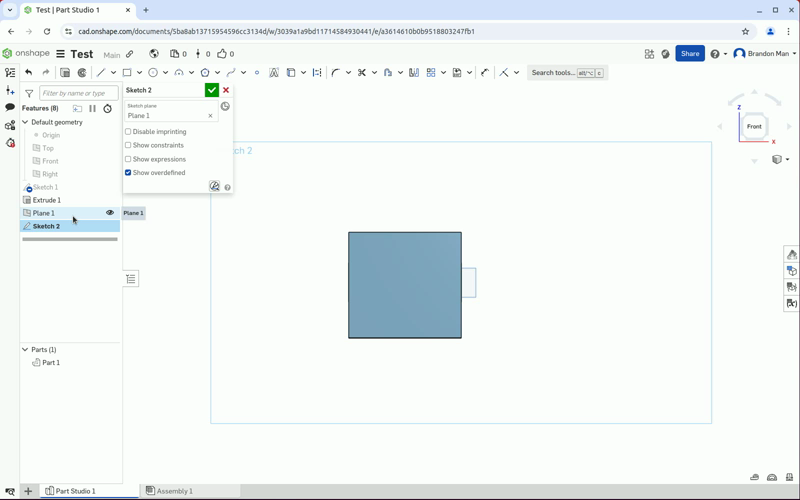
mouse_move(73, 352)
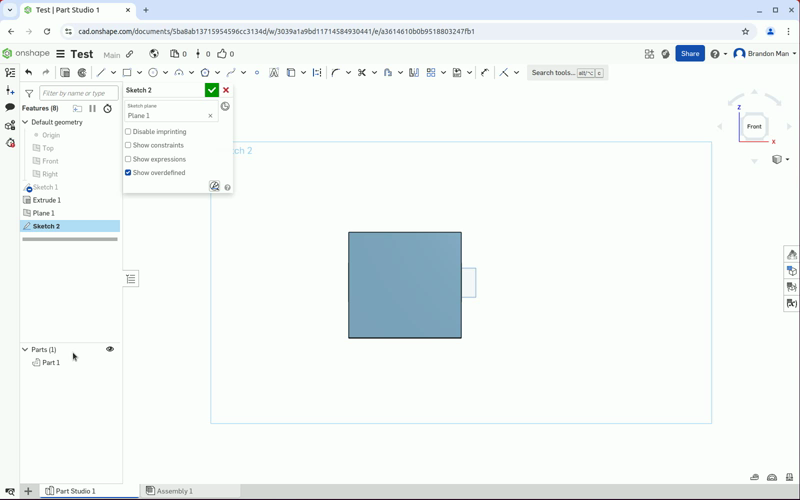
key(y)
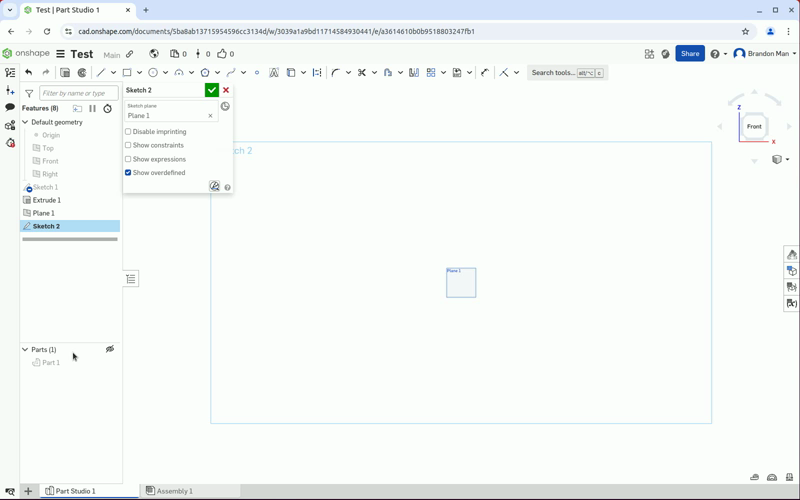
key(l)
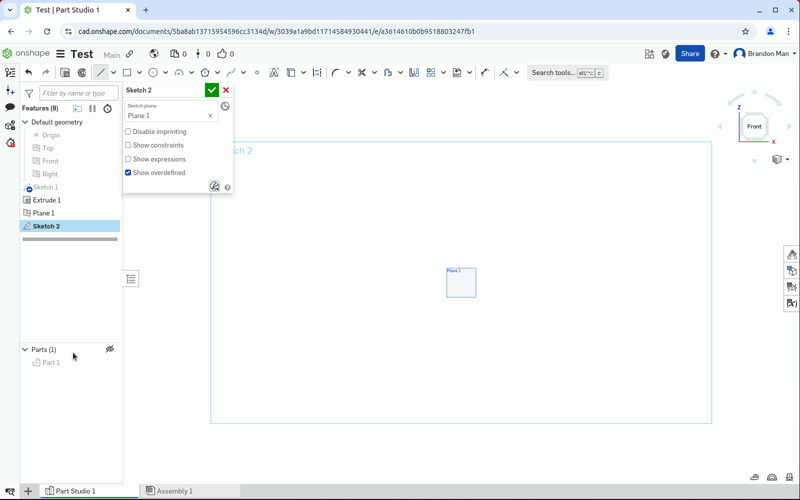
key_down(shift)
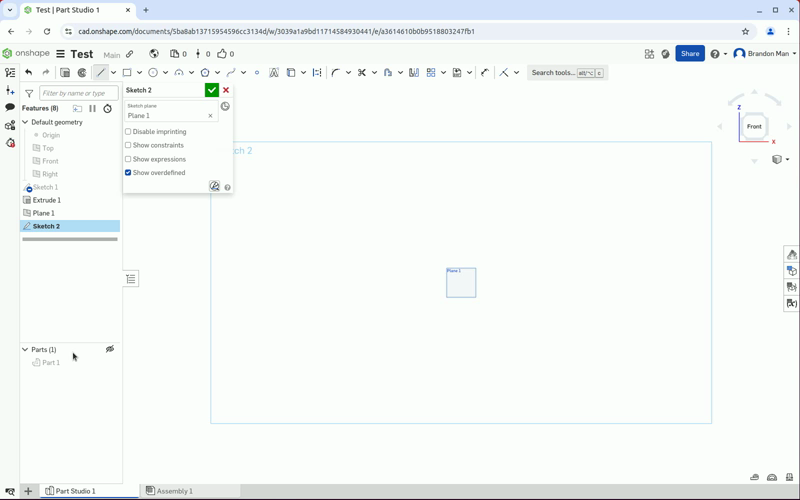
mouse_move(404, 233)
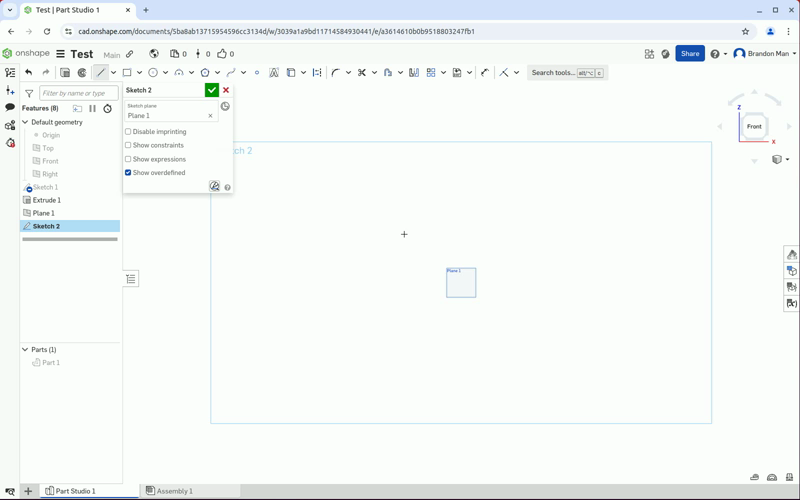
click(404, 233)
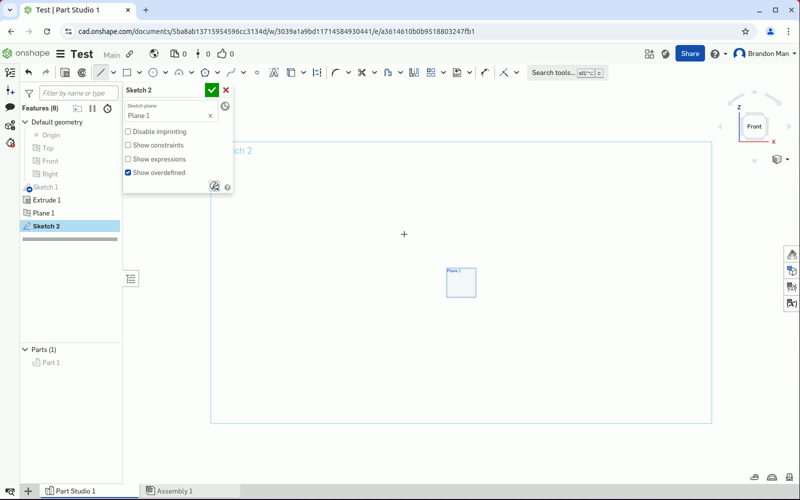
key_up(shift)
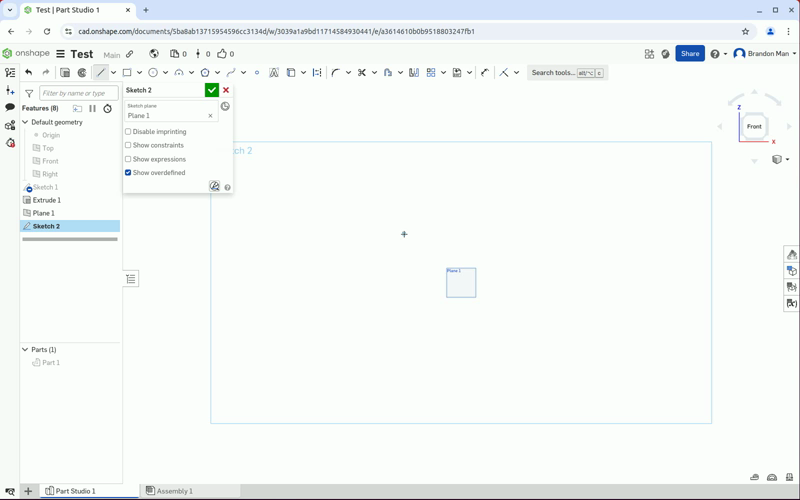
key_down(shift)
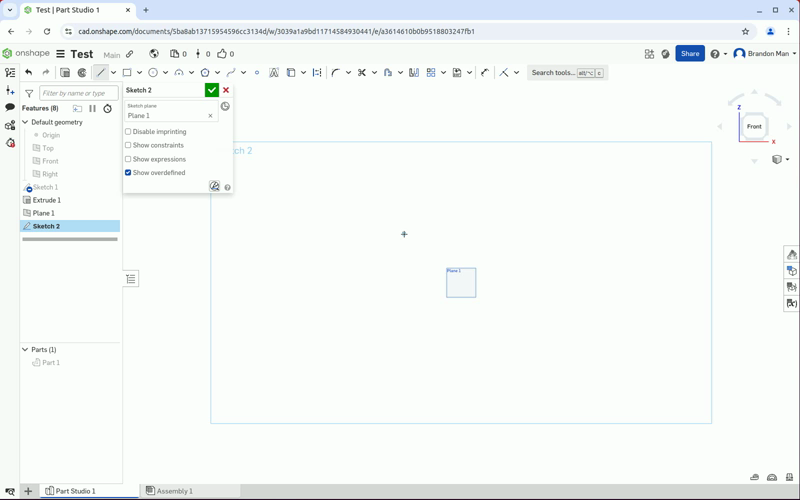
mouse_move(461, 339)
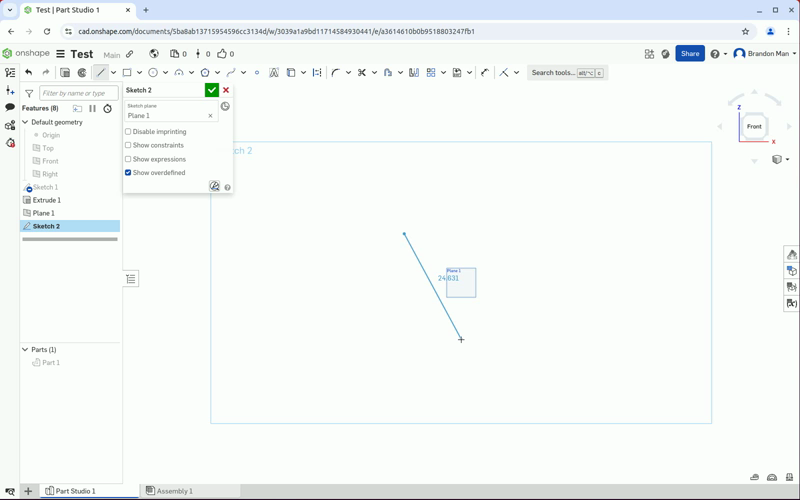
click(461, 339)
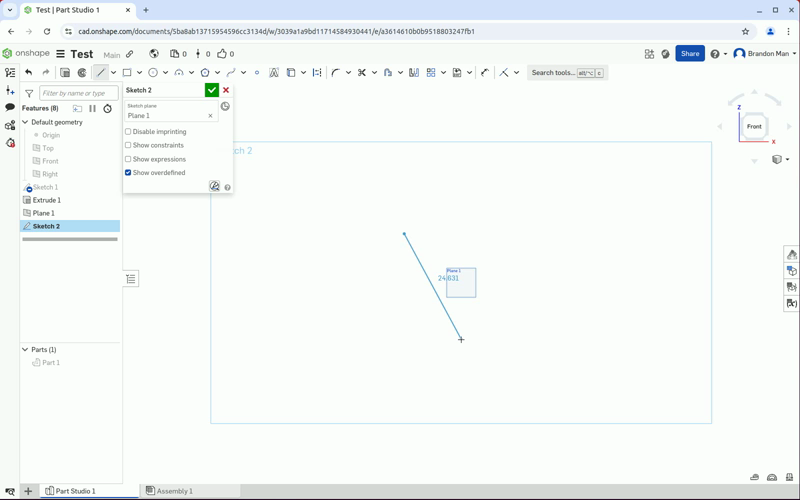
key_up(shift)
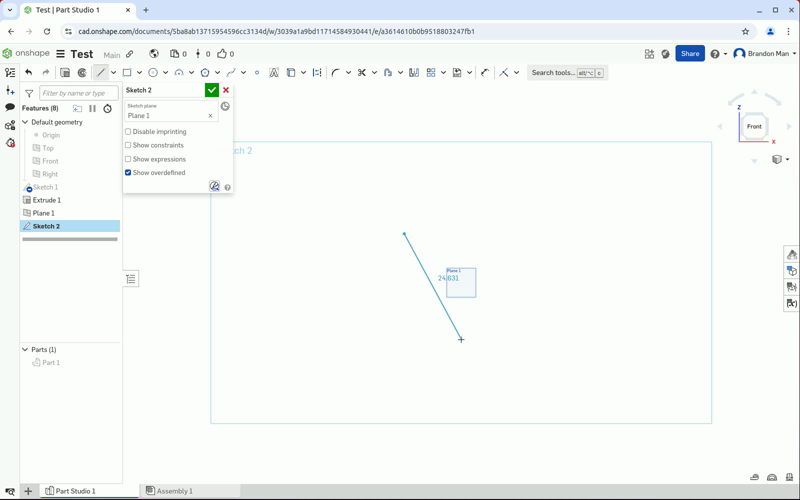
key_down(shift)
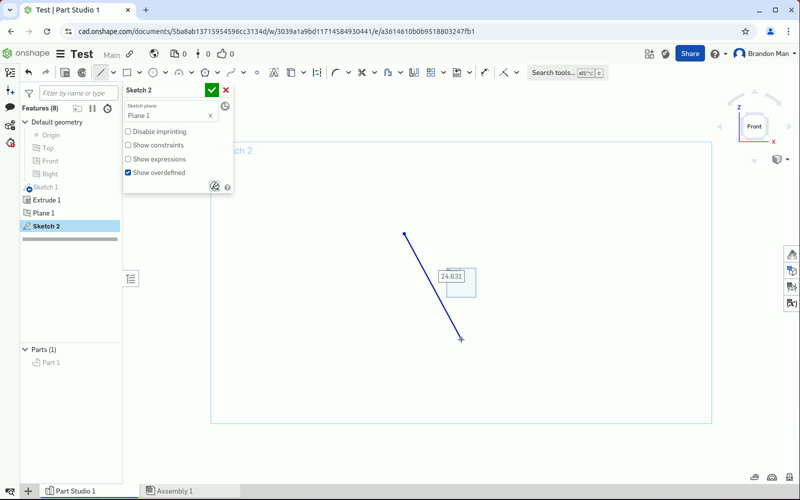
mouse_move(461, 233)
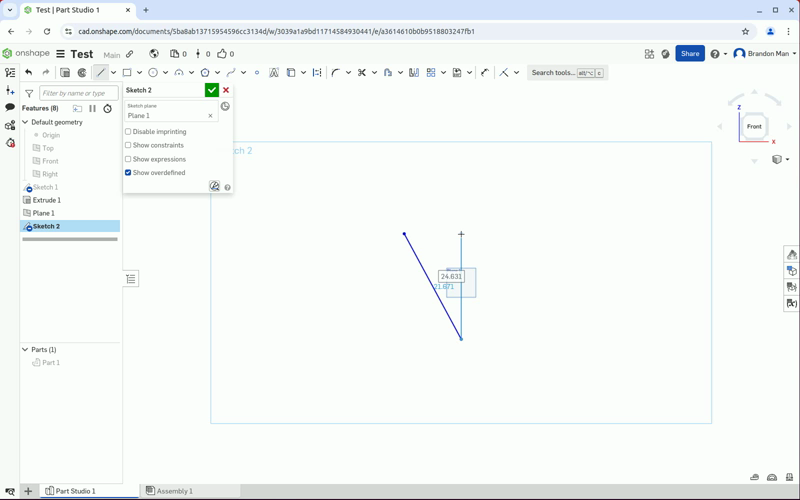
click(461, 233)
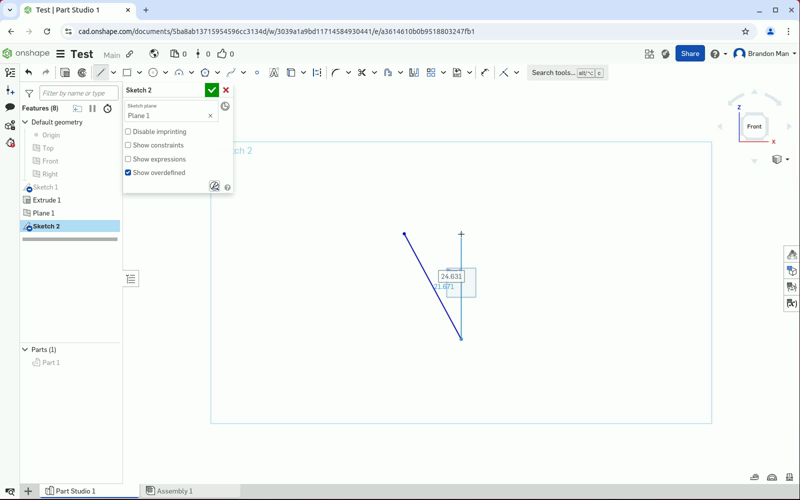
key_up(shift)
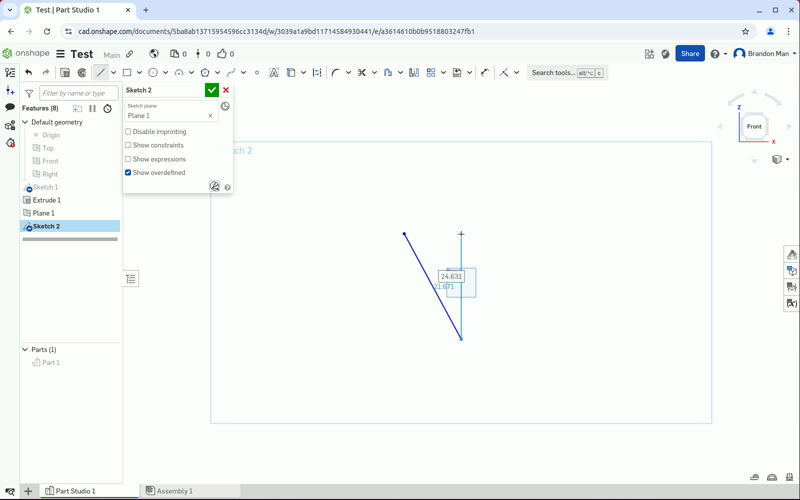
mouse_move(491, 233)
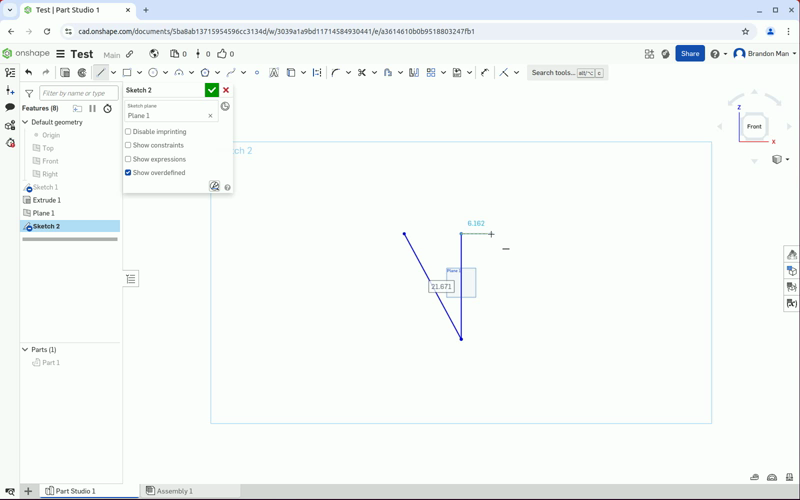
key_down(shift)
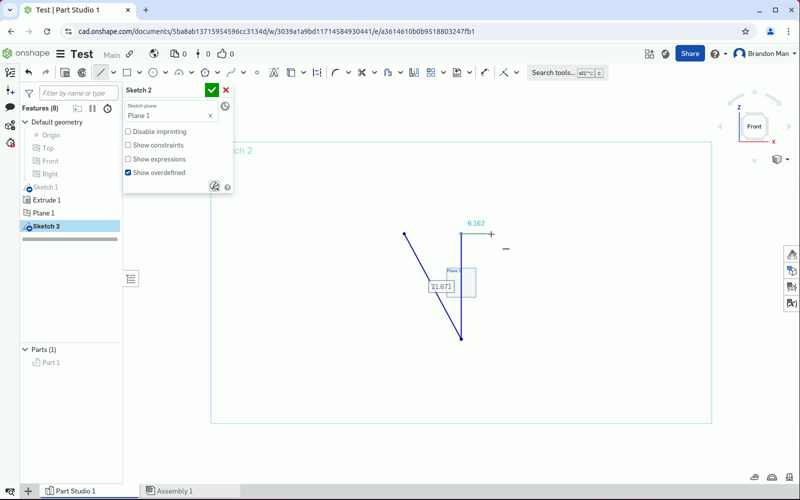
mouse_move(404, 233)
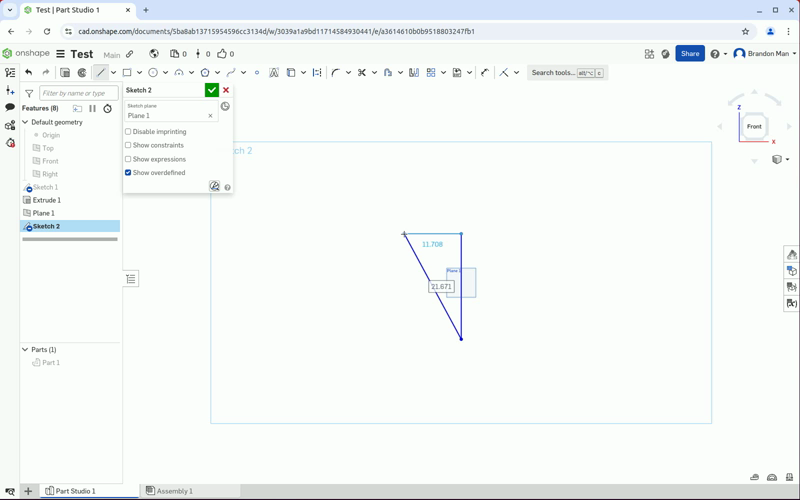
key_up(shift)
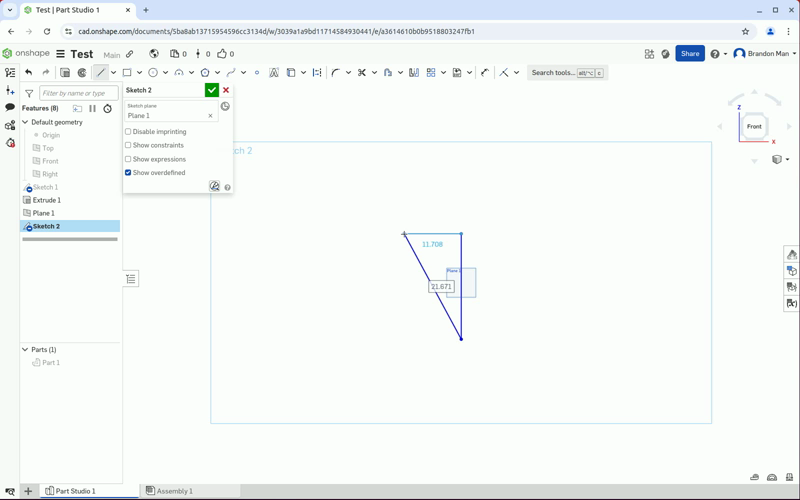
click(404, 233)
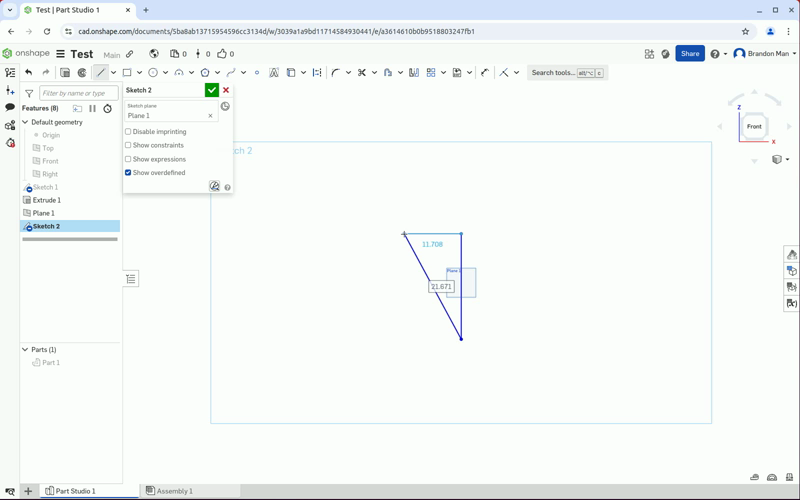
key(esc)
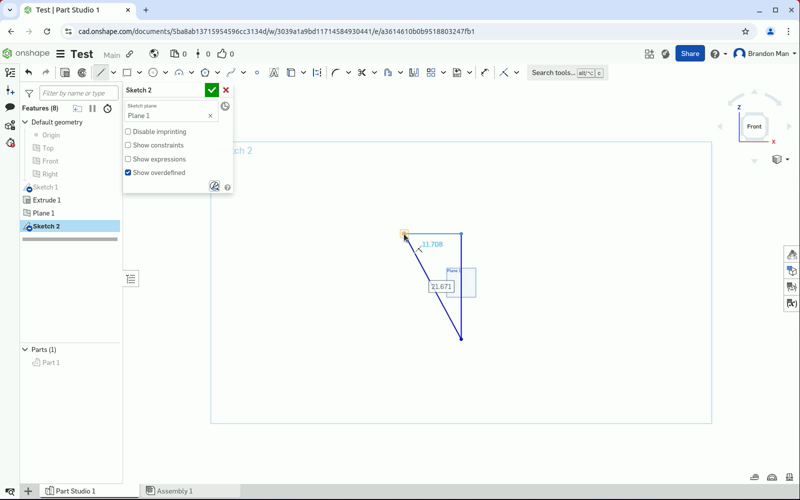
mouse_move(420, 251)
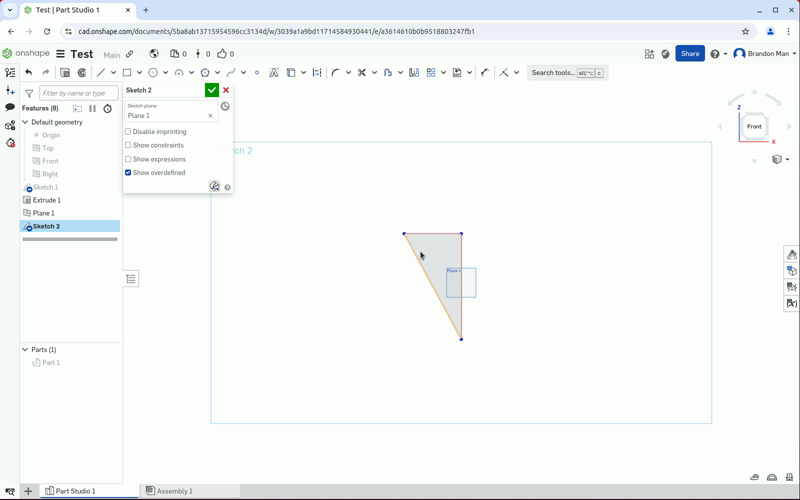
click(420, 251)
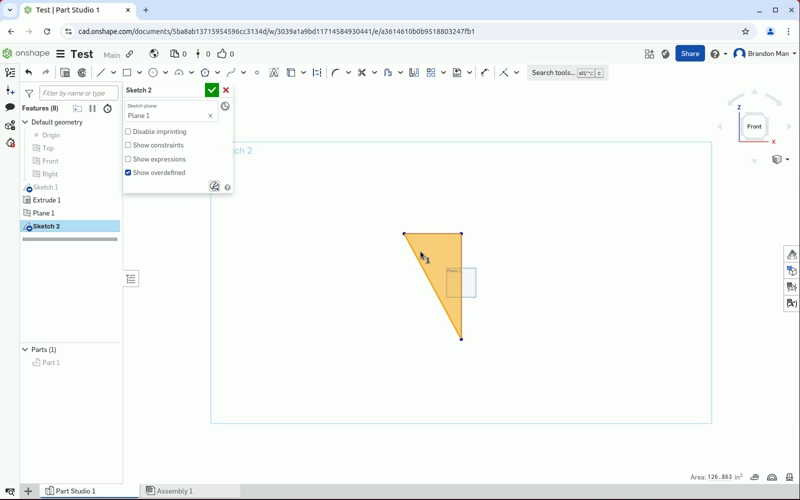
mouse_move(73, 352)
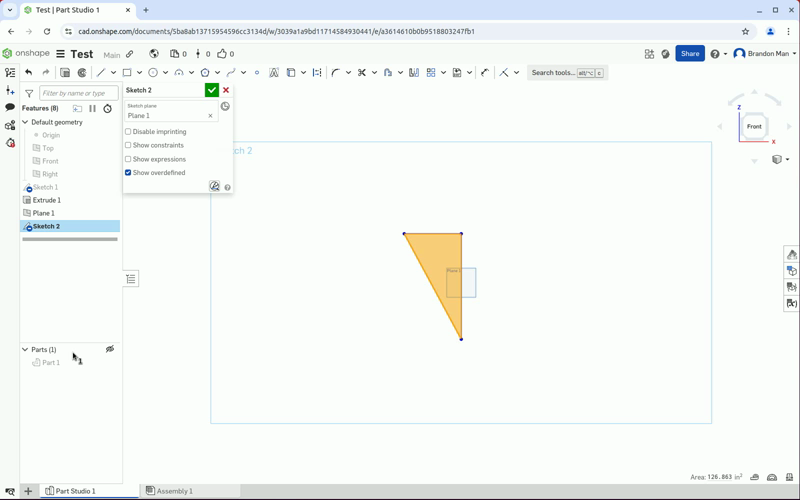
key(shift+y)
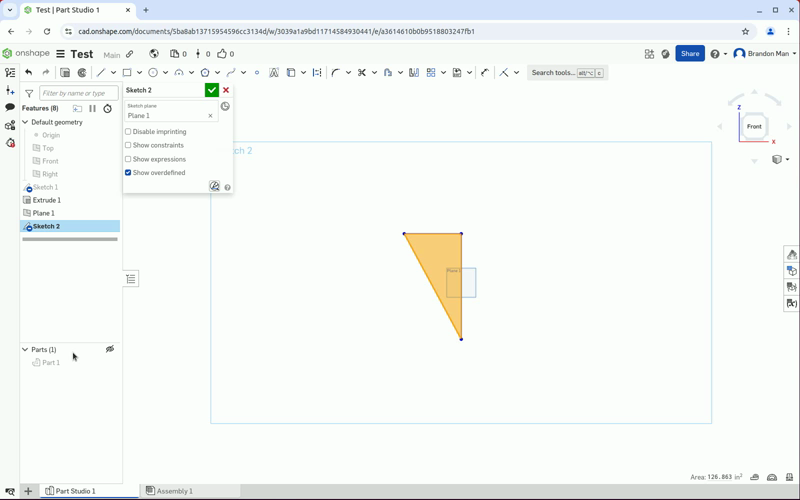
key(shift+e)
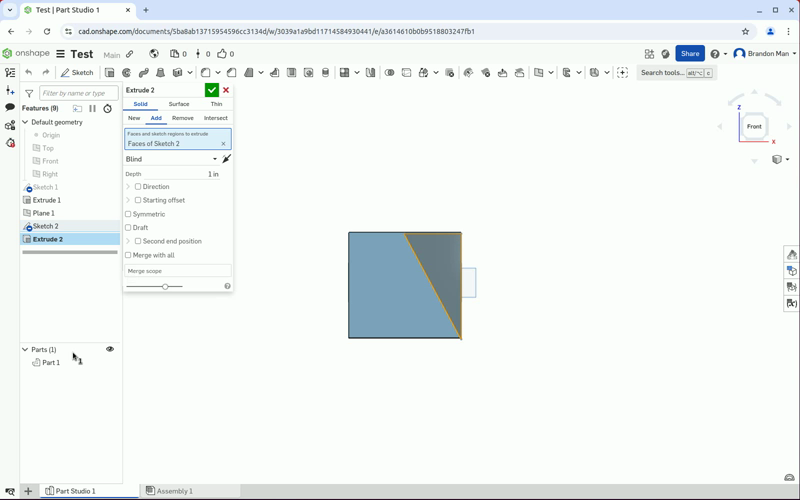
mouse_move(143, 106)
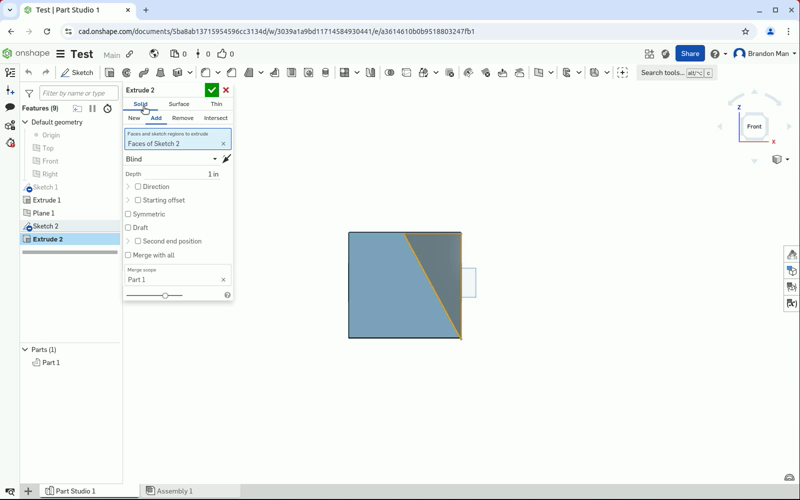
click(143, 106)
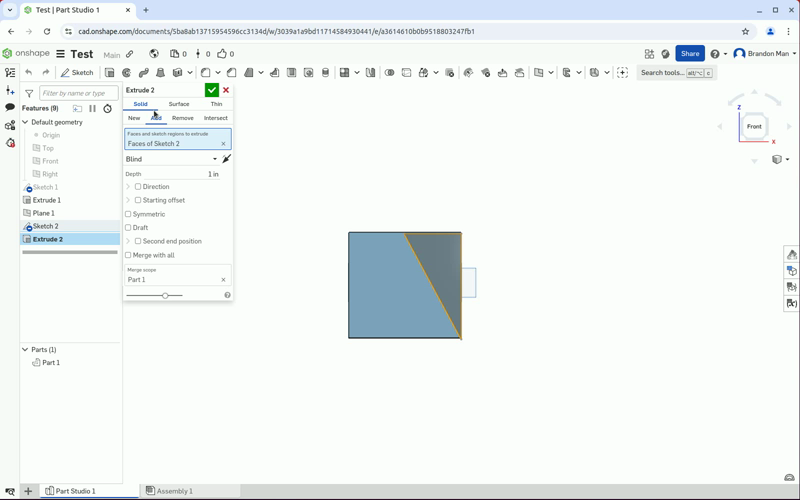
mouse_move(186, 120)
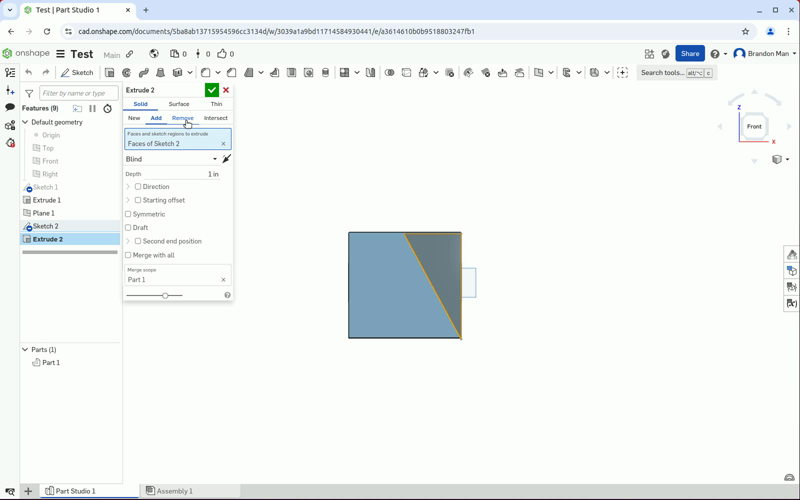
click(186, 120)
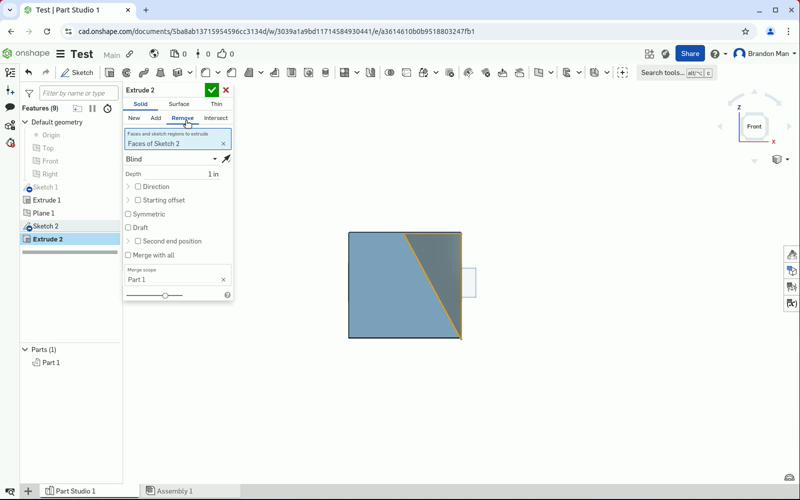
key(tab, 4)
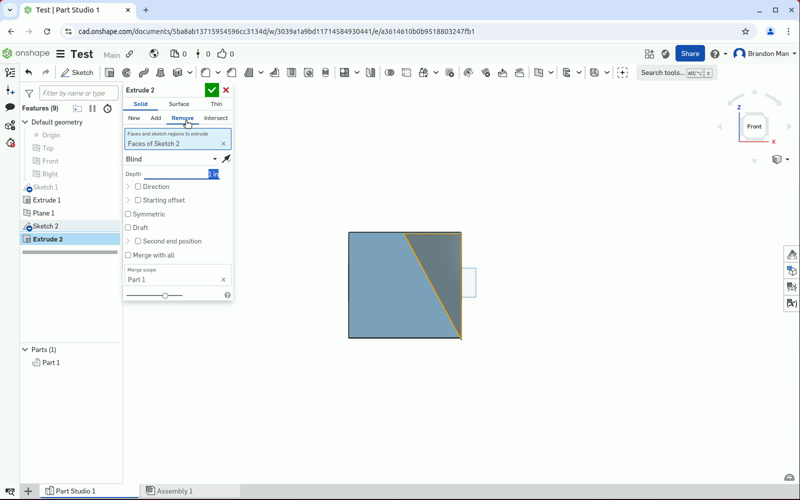
text(30.811)
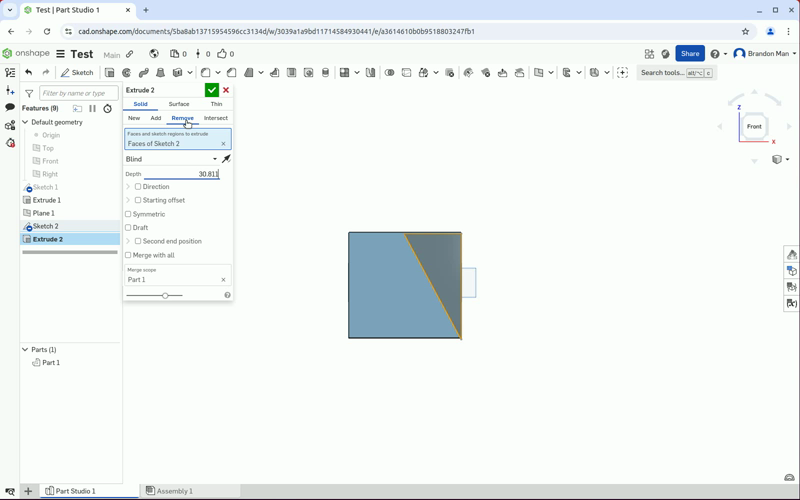
key(tab, 6)
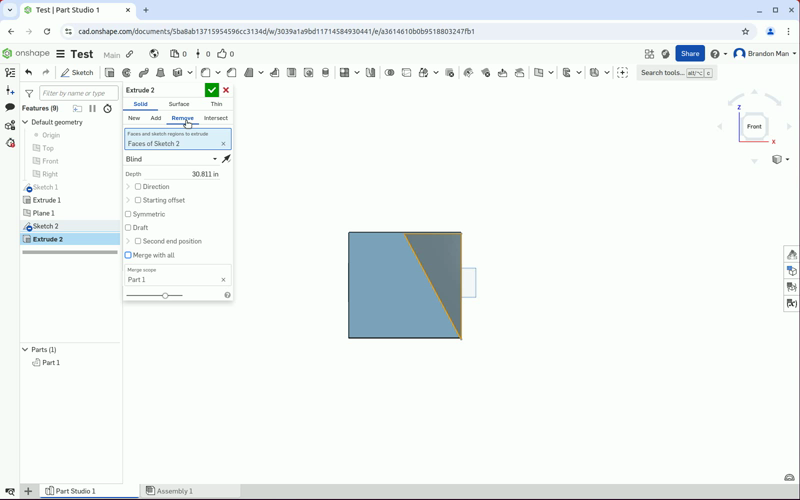
key(space)
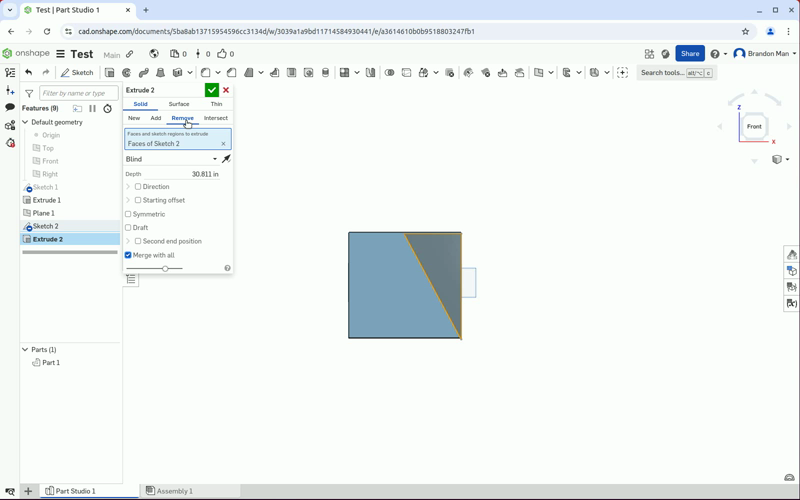
key(enter)
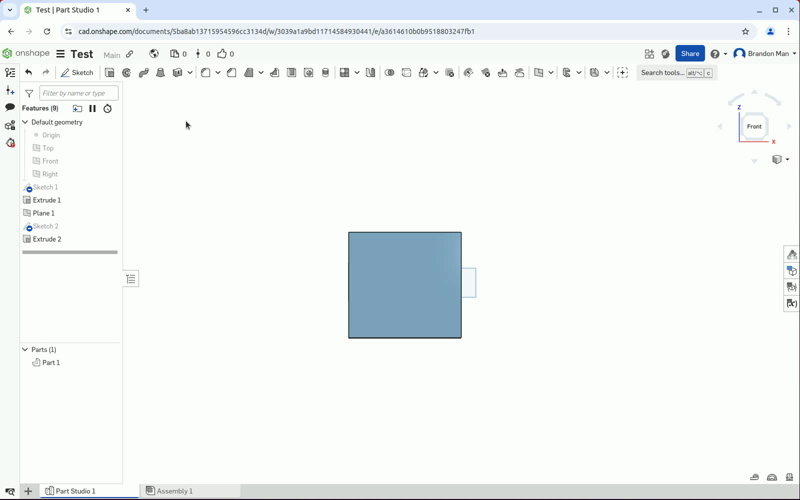
key(shift+h)
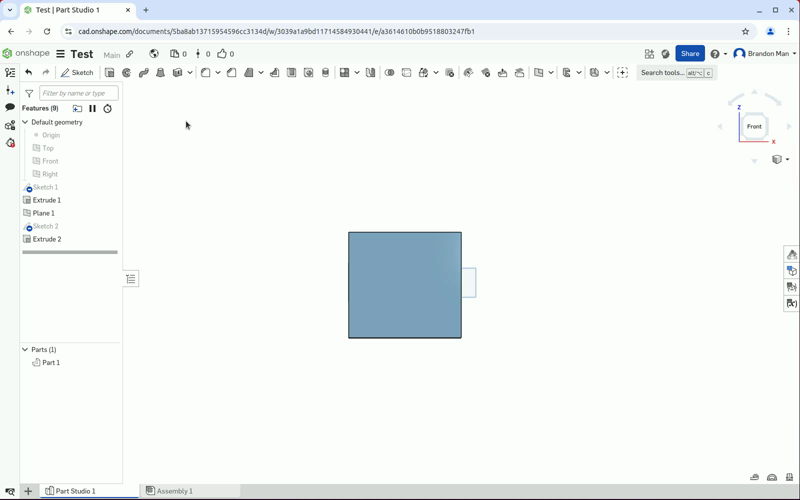
key(shift+h)
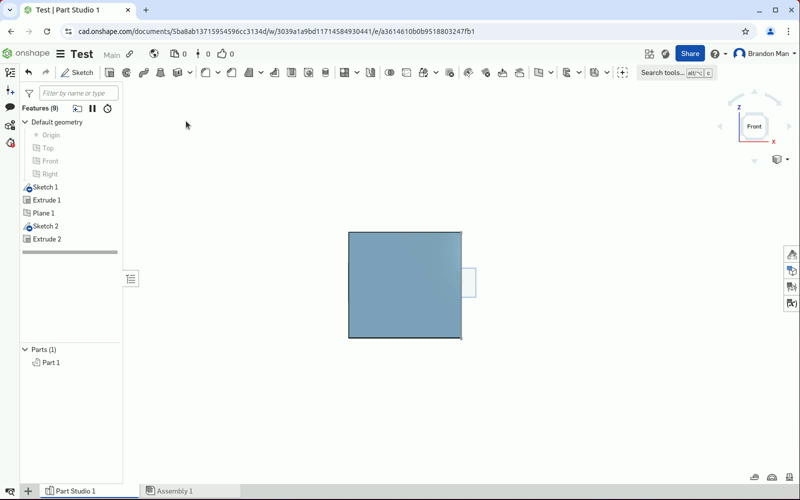
key(shift+7)
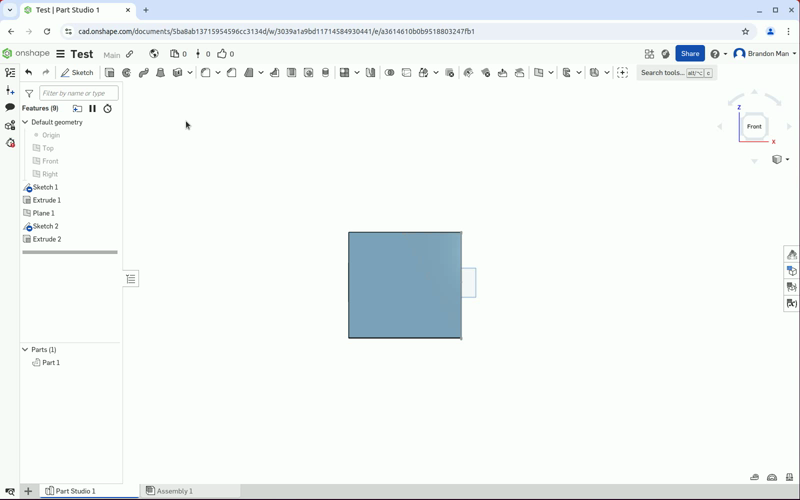
key(left, 2)
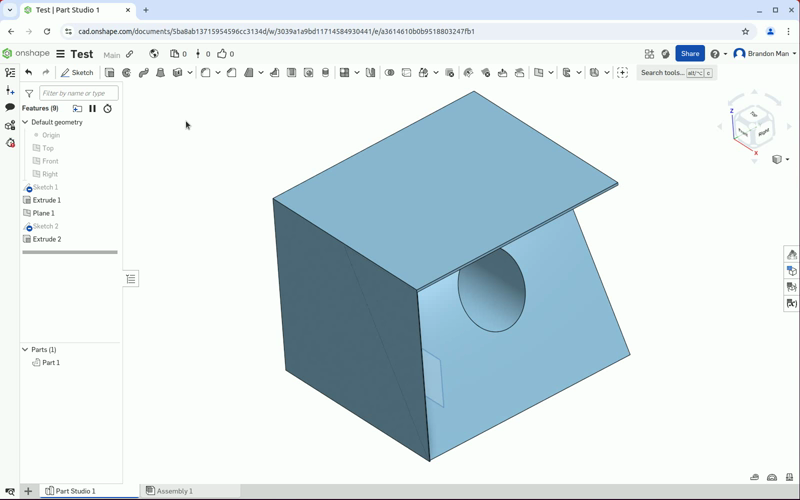
key(down, 2)
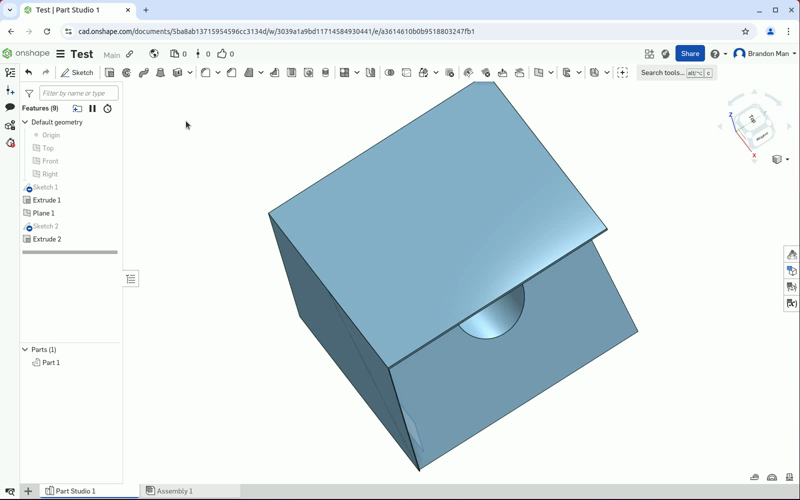
key(up, 2)
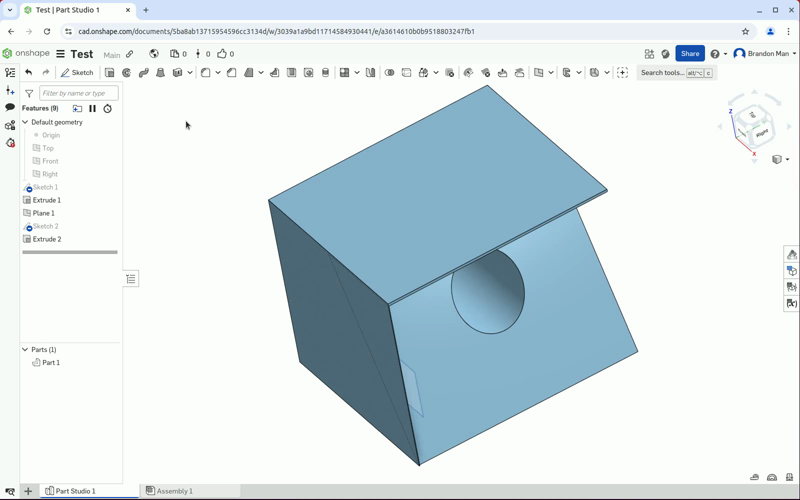
key(right, 2)
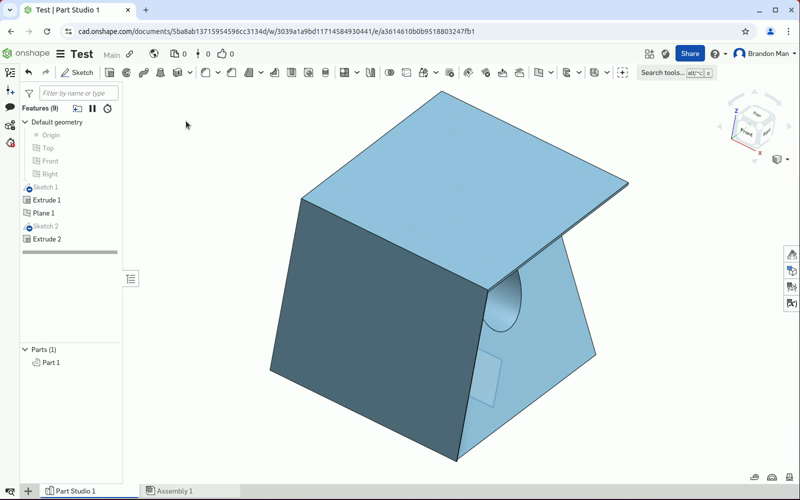
mouse_move(73, 189)
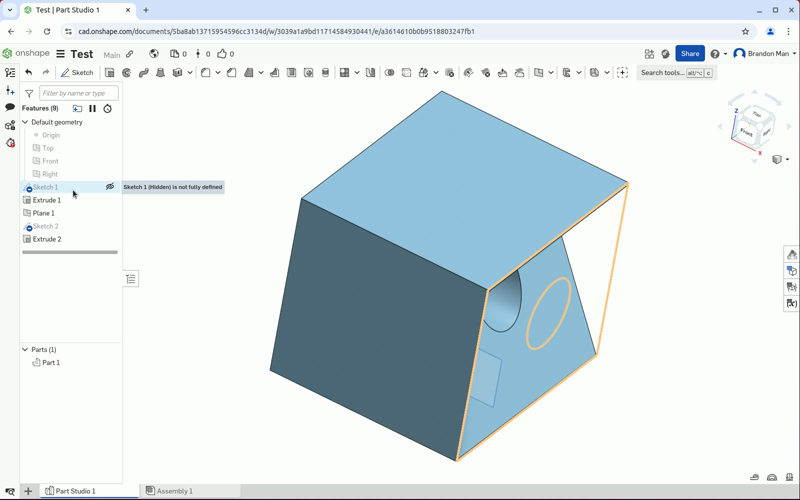
click(73, 189)